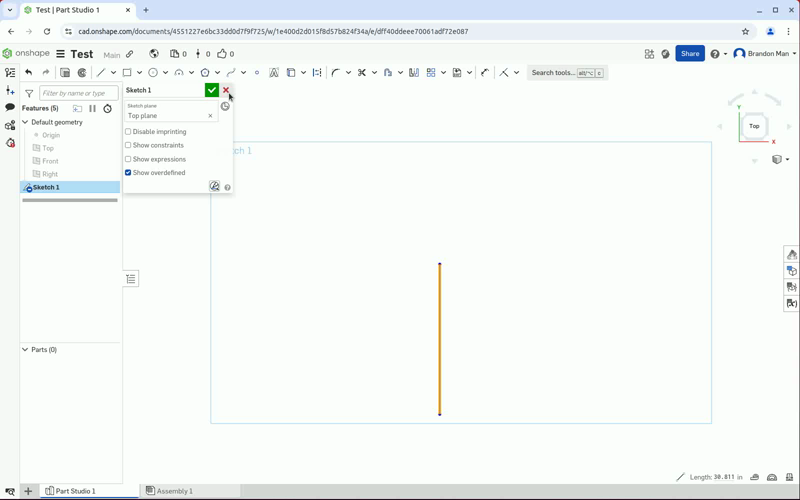
key(shift+h)
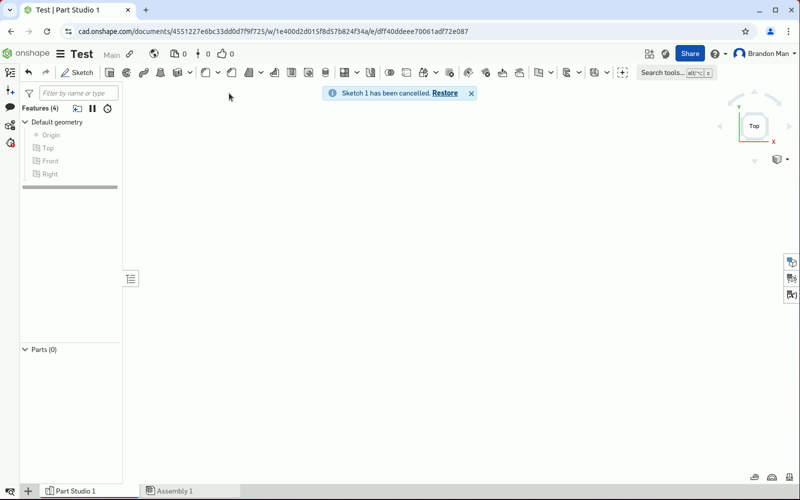
mouse_move(73, 352)
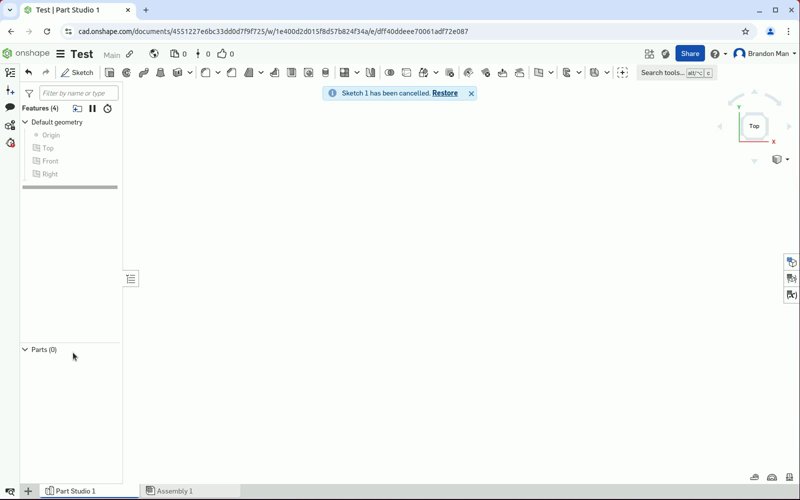
key(y)
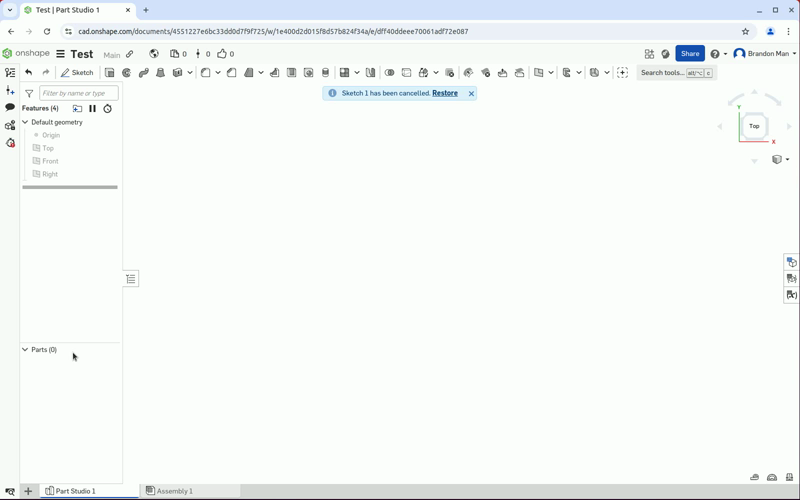
key(shift+p)
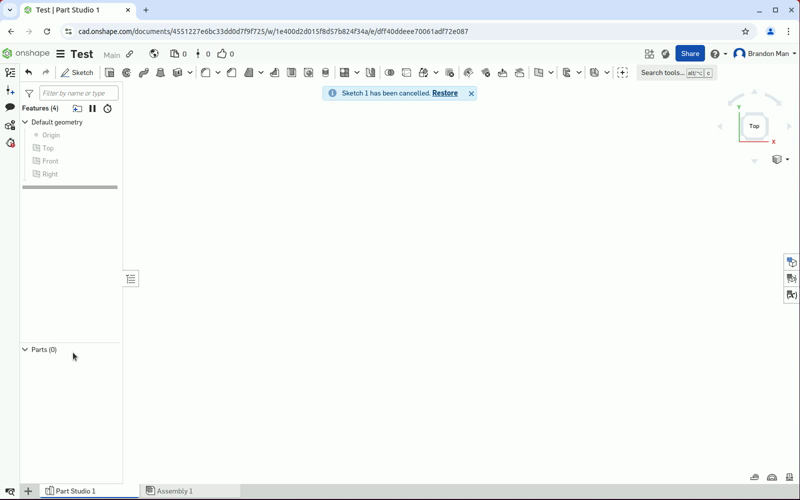
key(space)
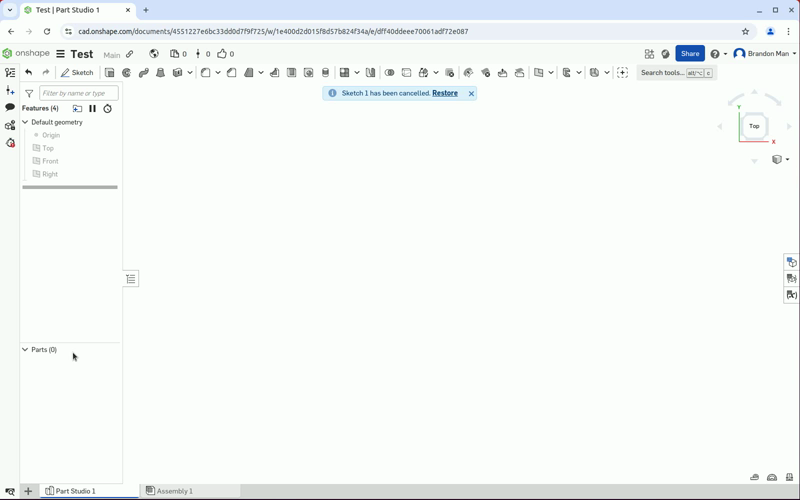
key_down(shift)
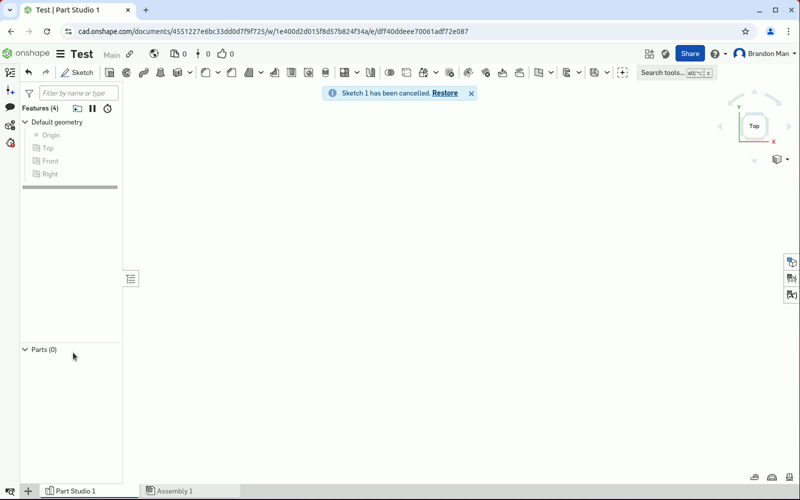
key(up)
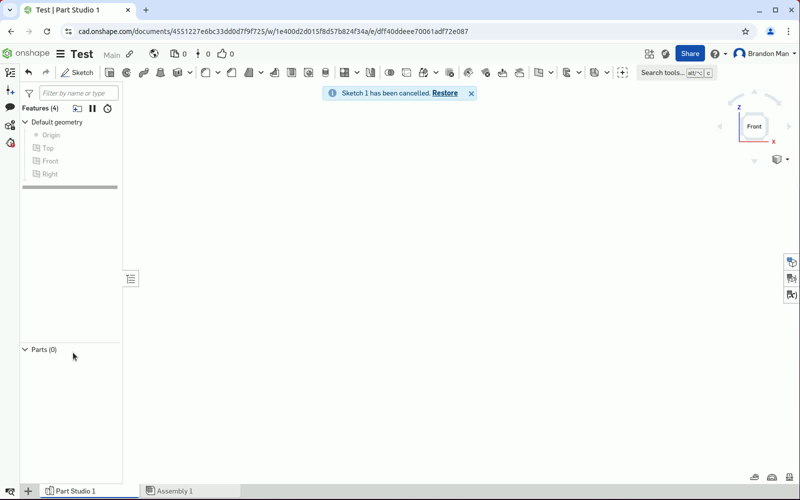
key_up(shift)
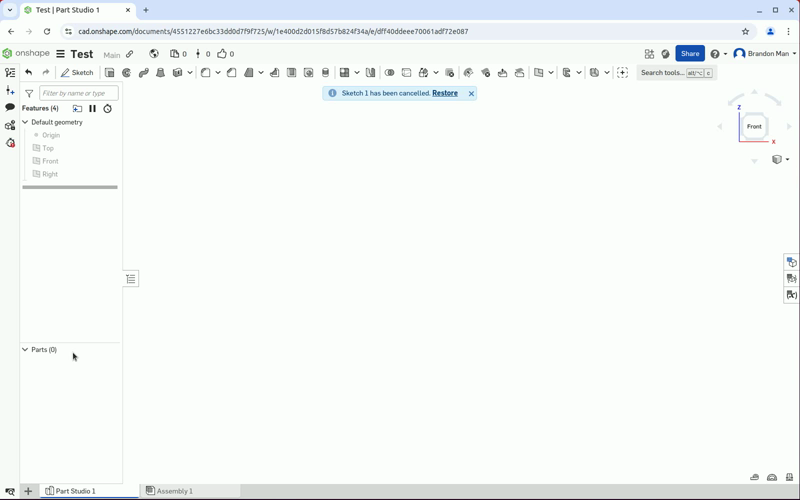
mouse_move(73, 352)
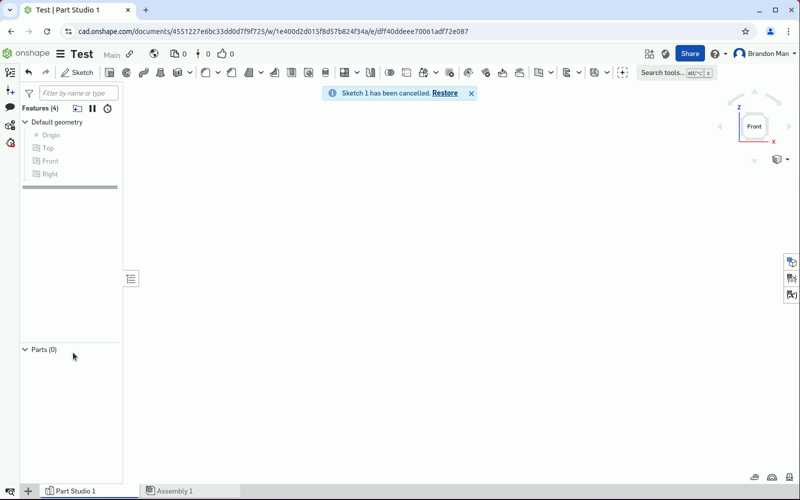
key(shift+y)
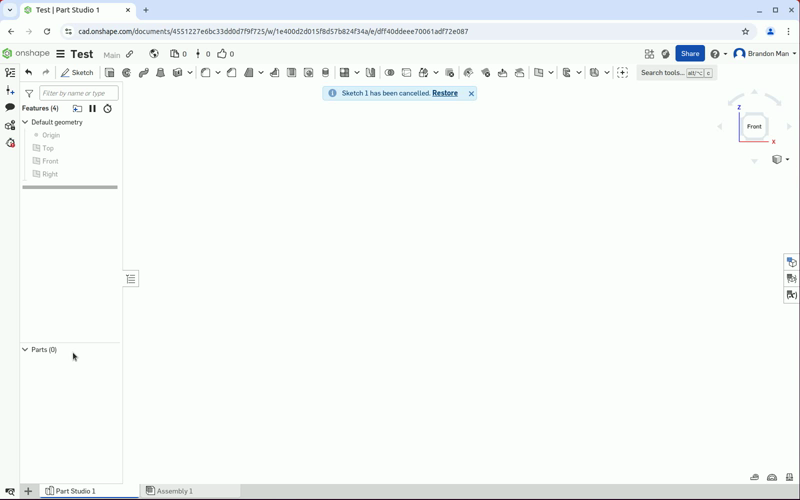
key(shift+s)
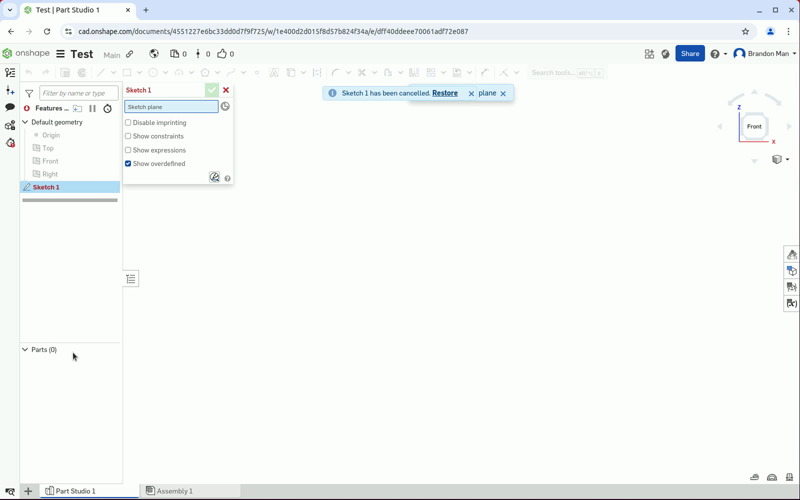
mouse_move(73, 163)
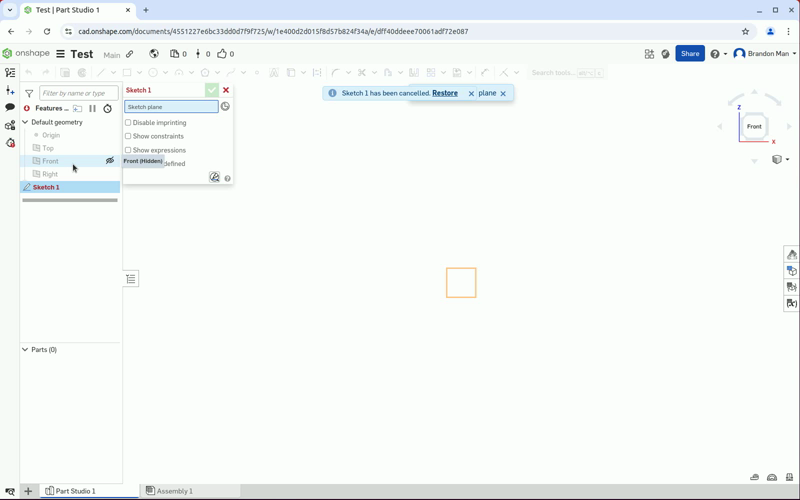
click(73, 163)
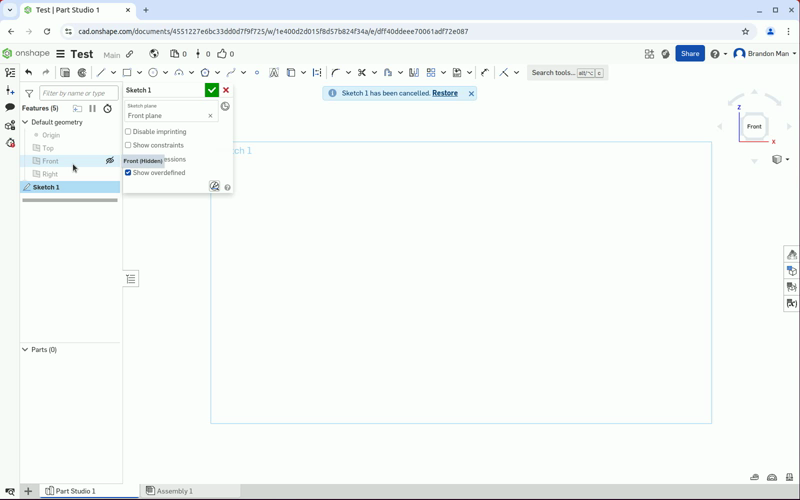
mouse_move(73, 352)
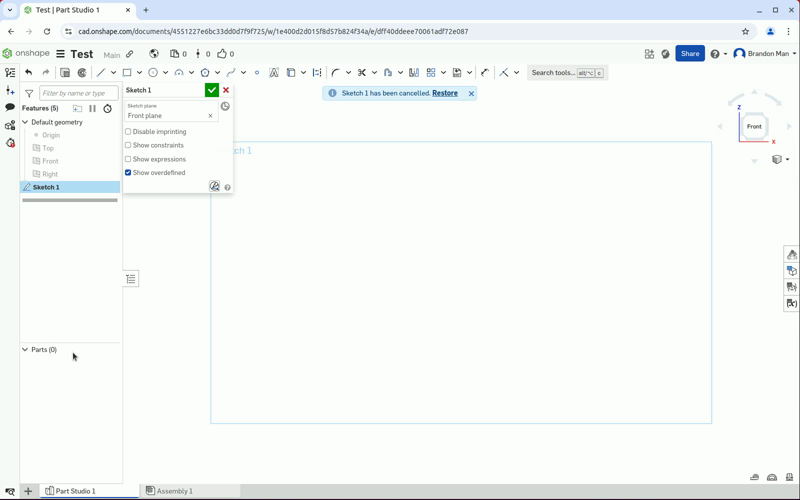
key(y)
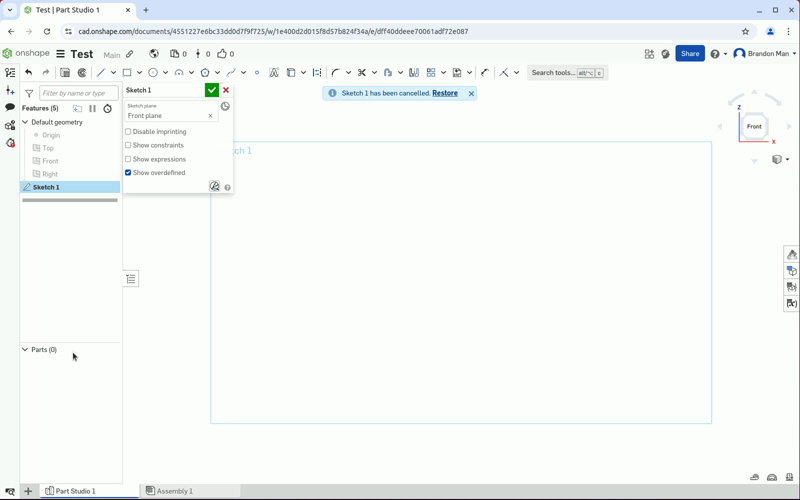
key(l)
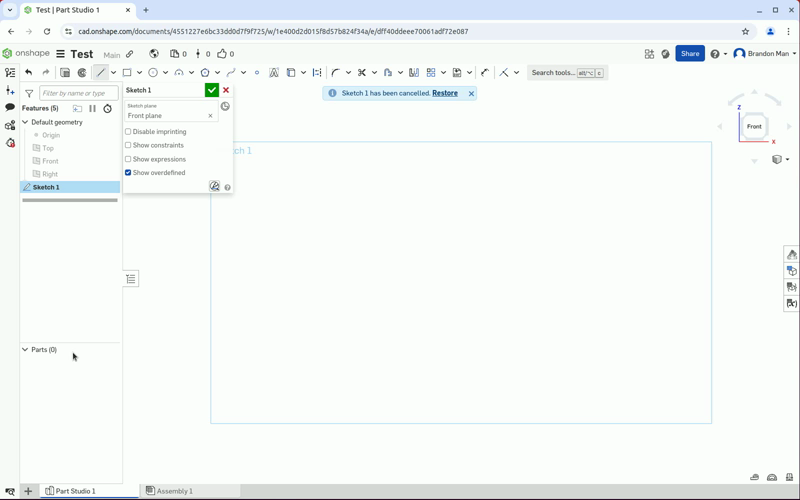
key_down(shift)
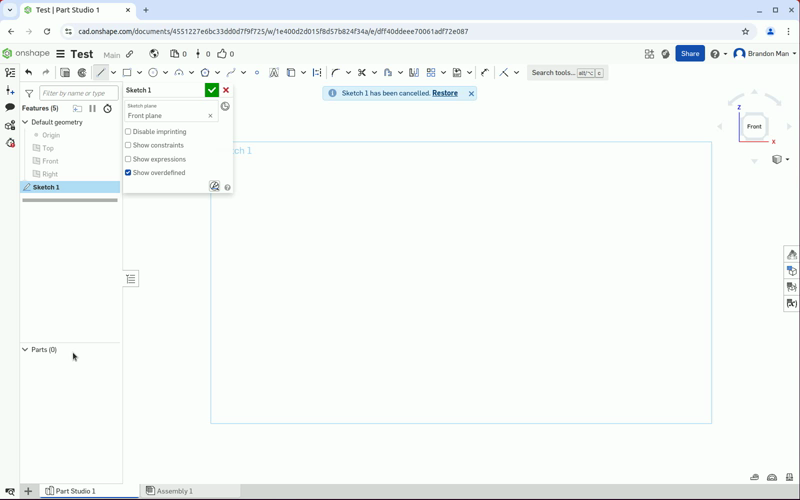
mouse_move(351, 282)
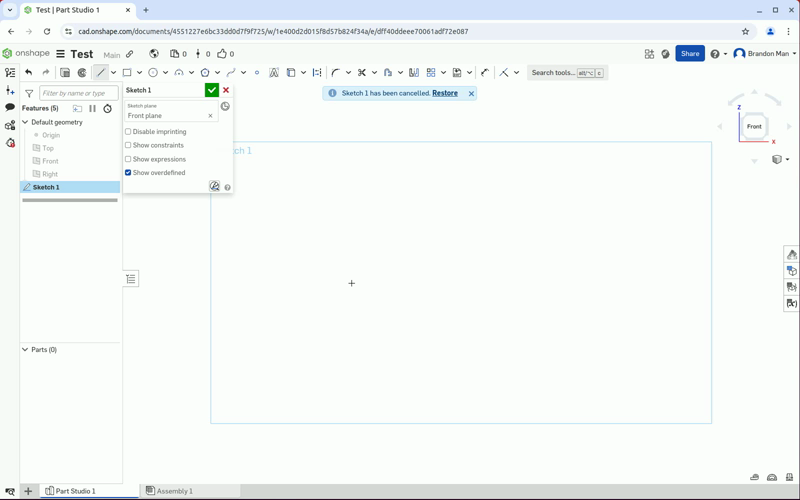
click(351, 282)
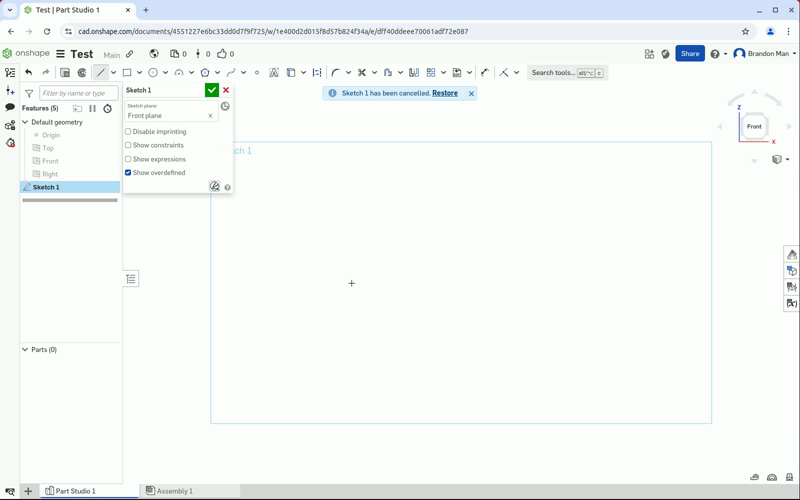
key_up(shift)
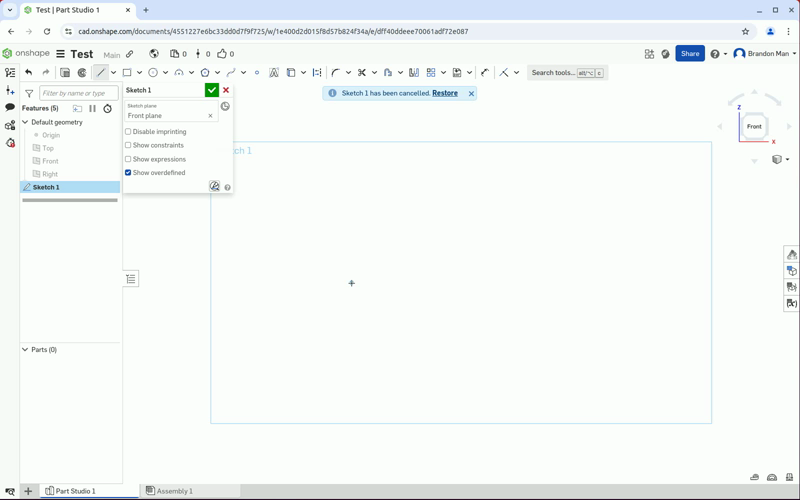
key_down(shift)
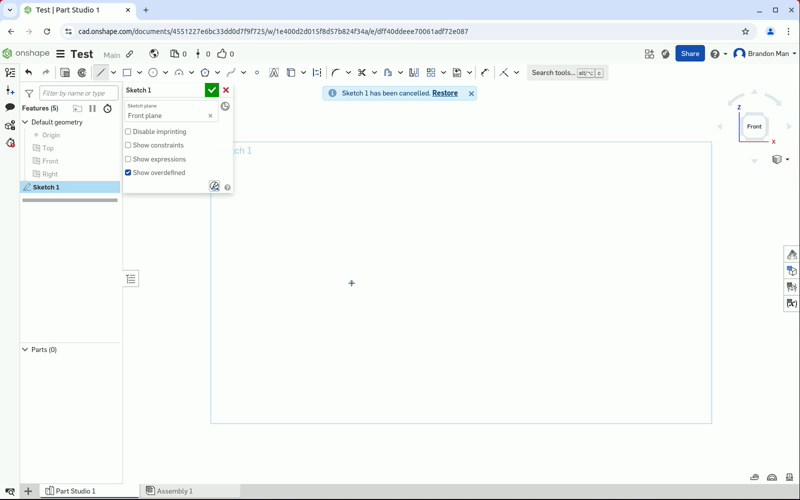
mouse_move(461, 282)
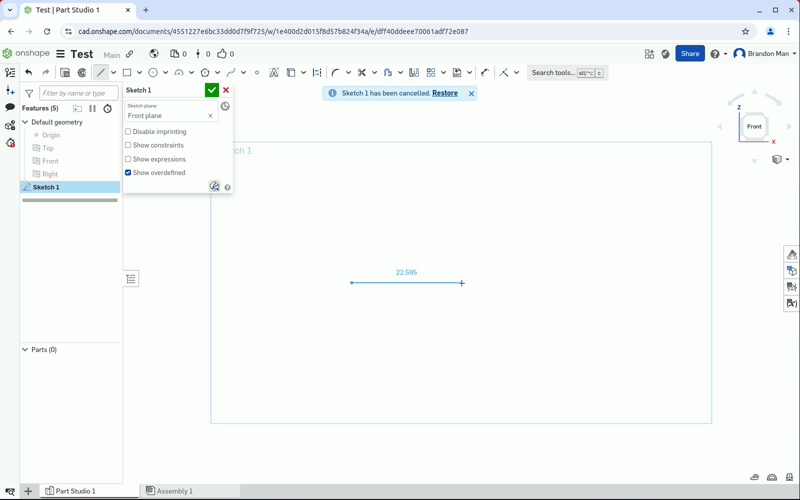
click(461, 282)
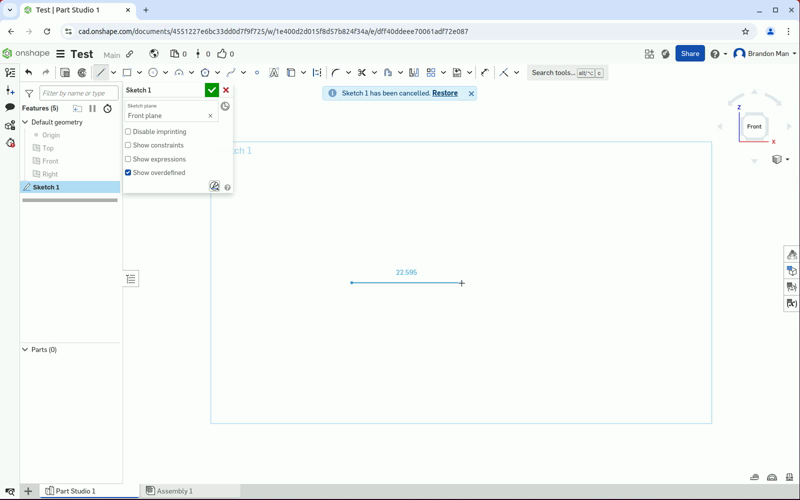
key_up(shift)
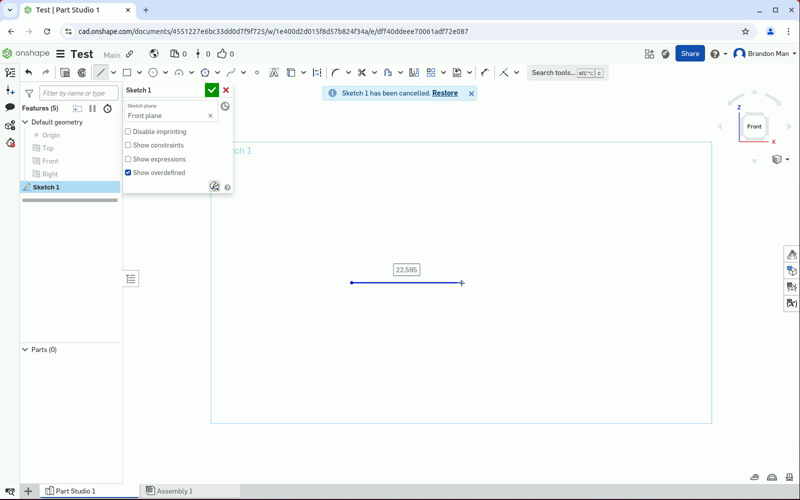
key_down(shift)
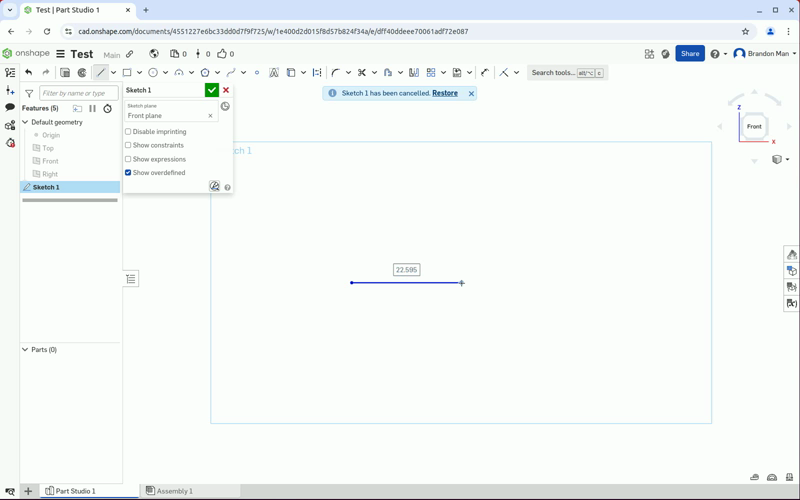
mouse_move(569, 282)
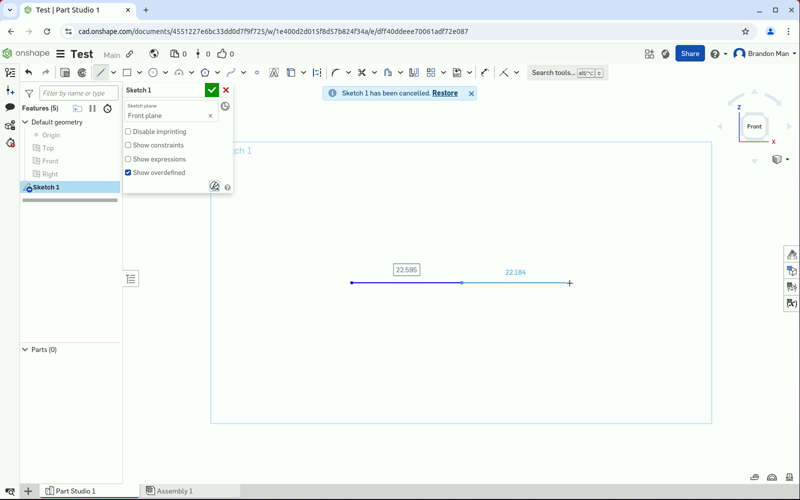
click(569, 282)
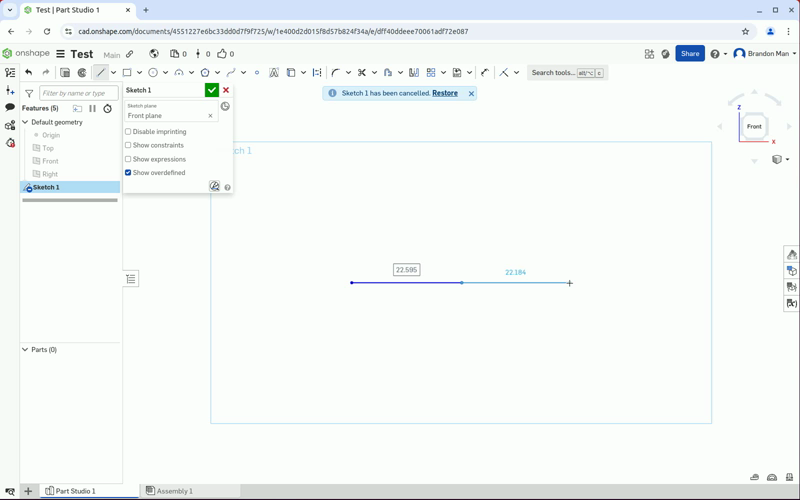
key_up(shift)
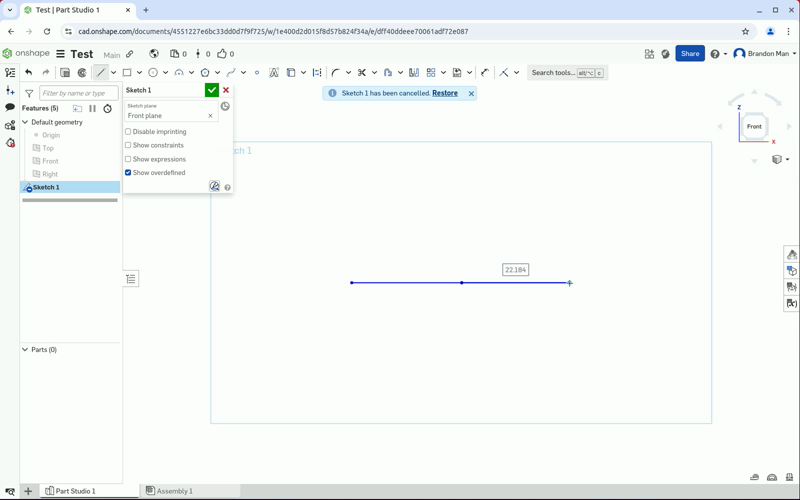
key_down(shift)
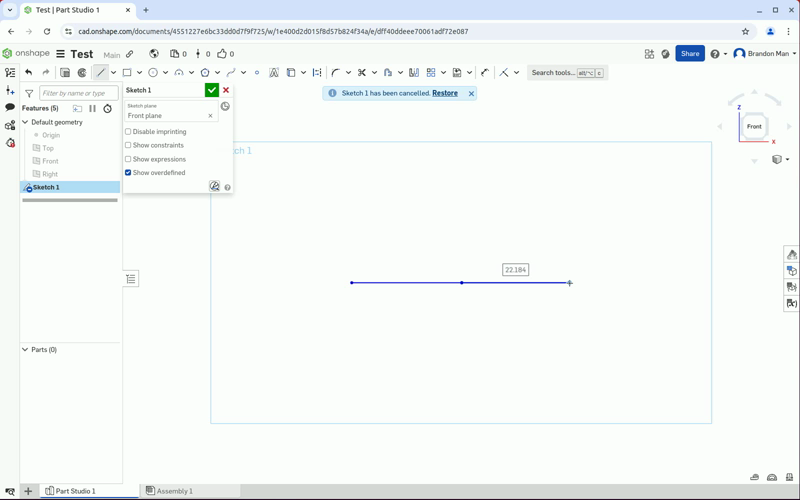
mouse_move(589, 282)
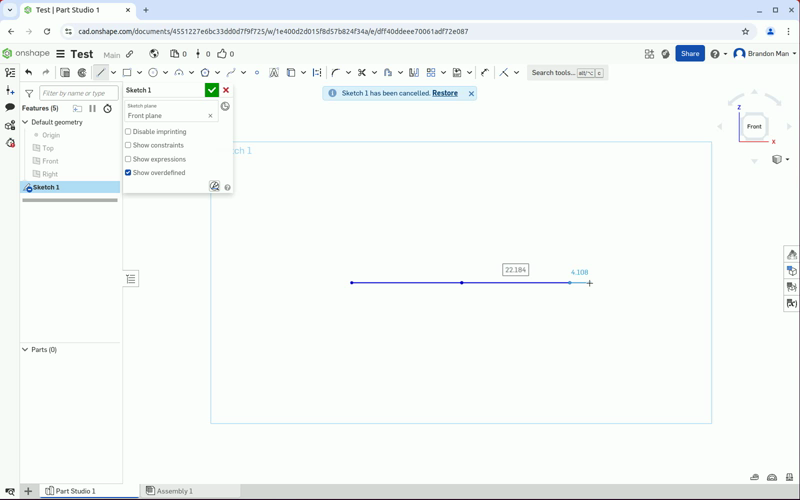
mouse_move(569, 227)
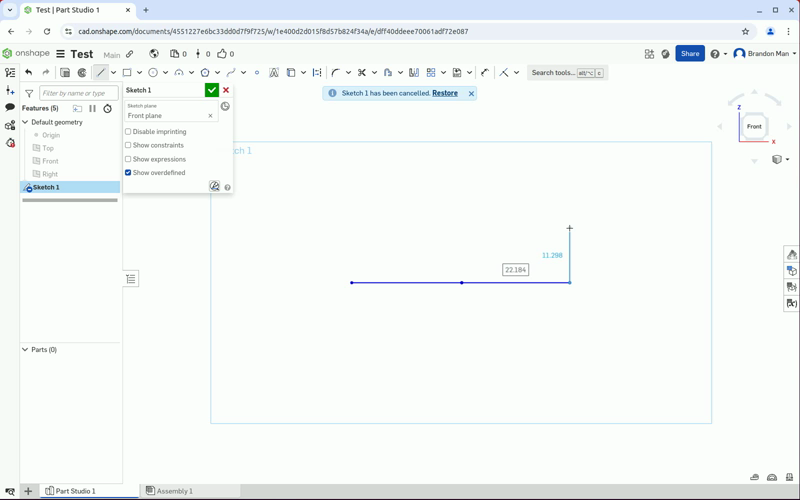
click(569, 227)
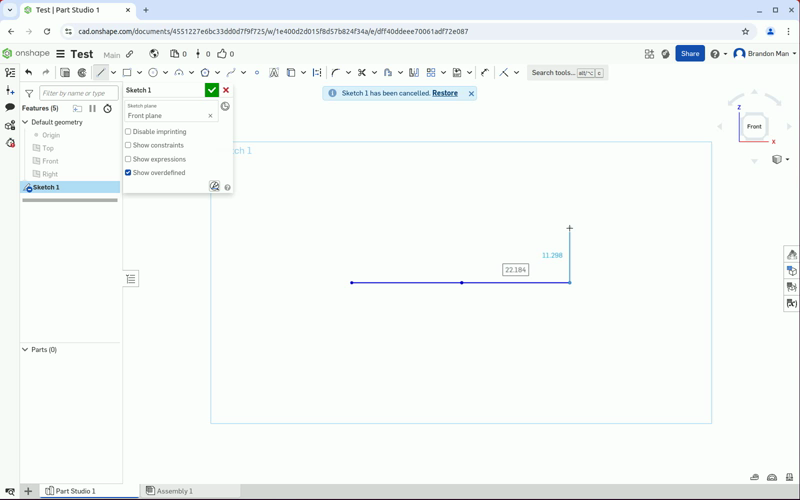
key_up(shift)
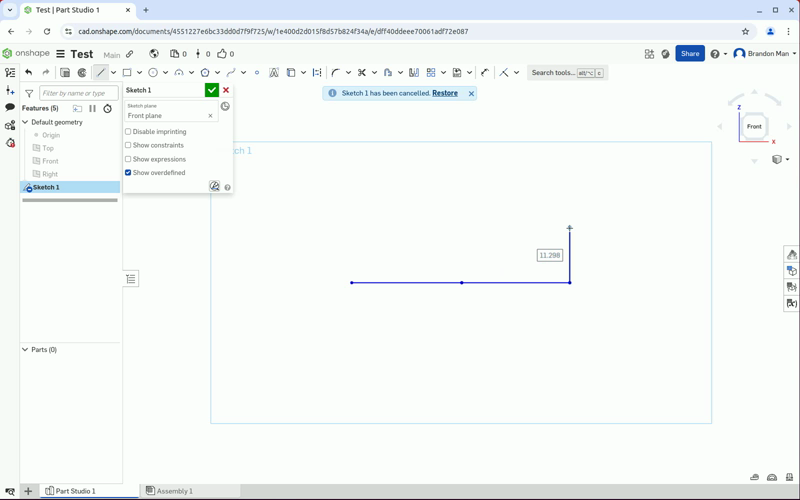
key_down(shift)
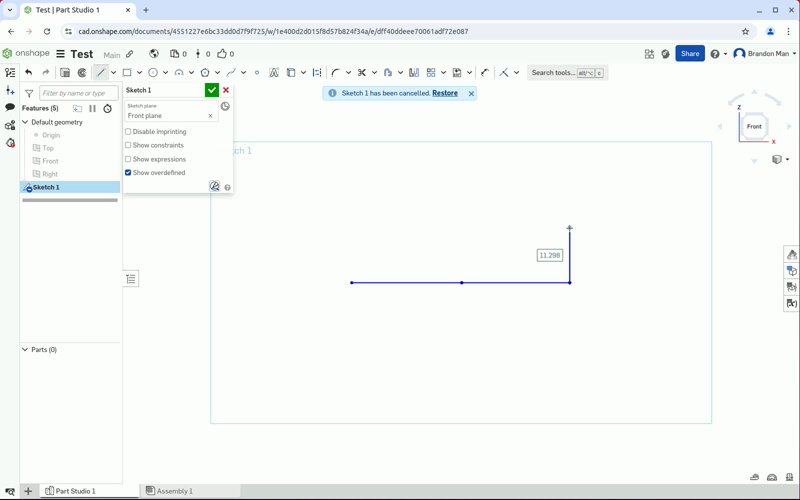
mouse_move(351, 227)
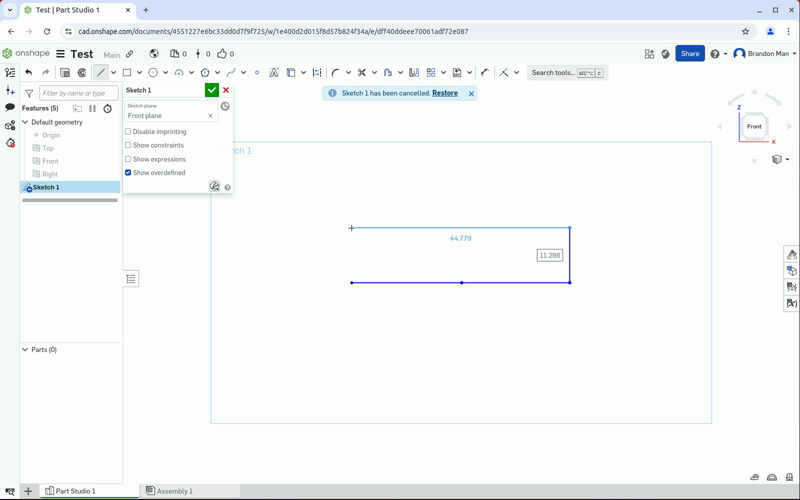
click(351, 227)
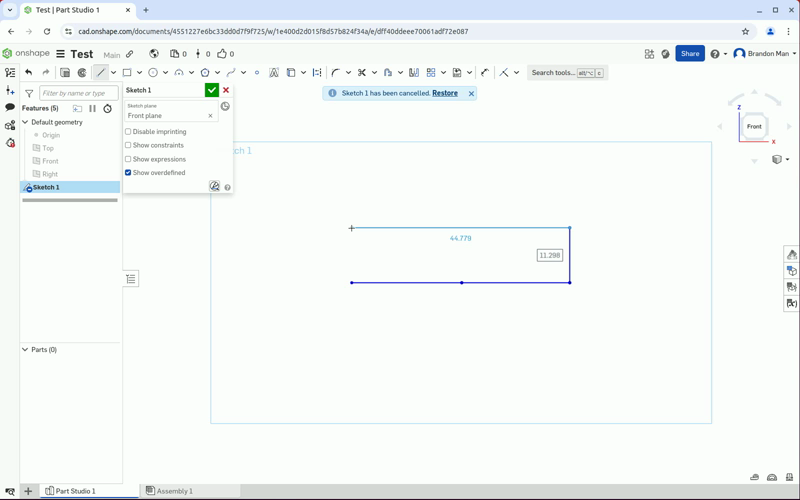
key_up(shift)
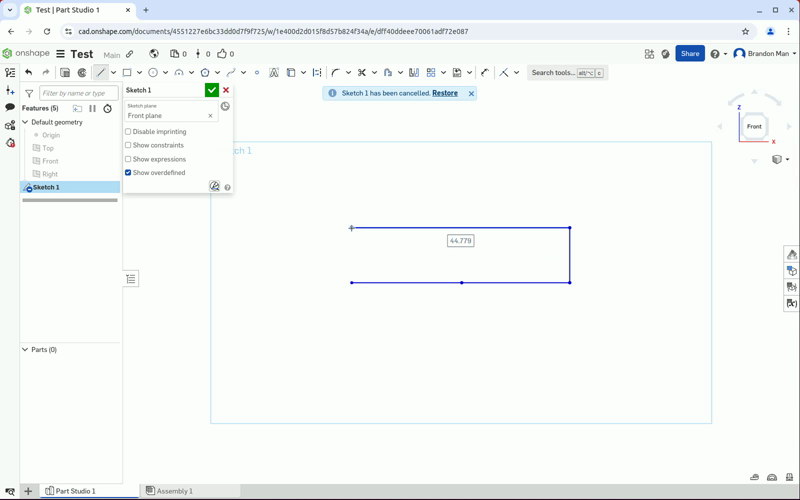
mouse_move(381, 227)
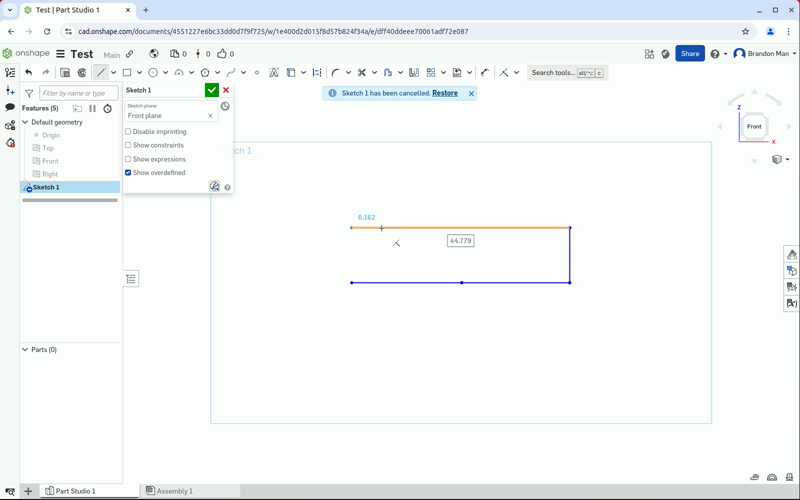
key_down(shift)
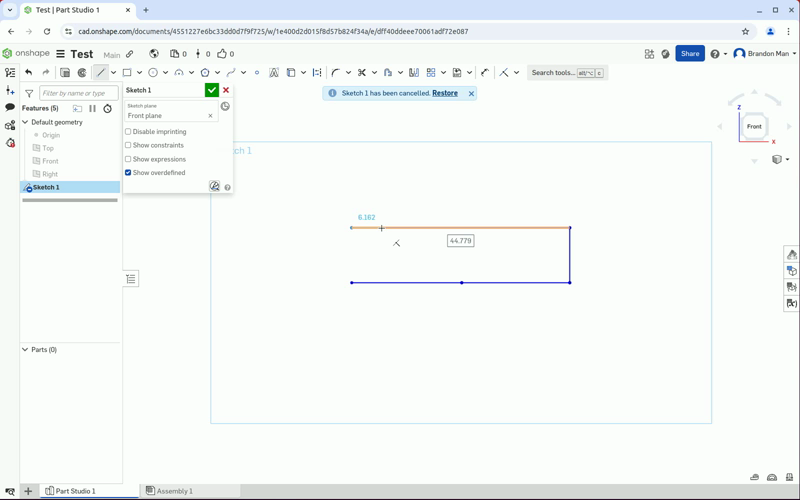
mouse_move(351, 282)
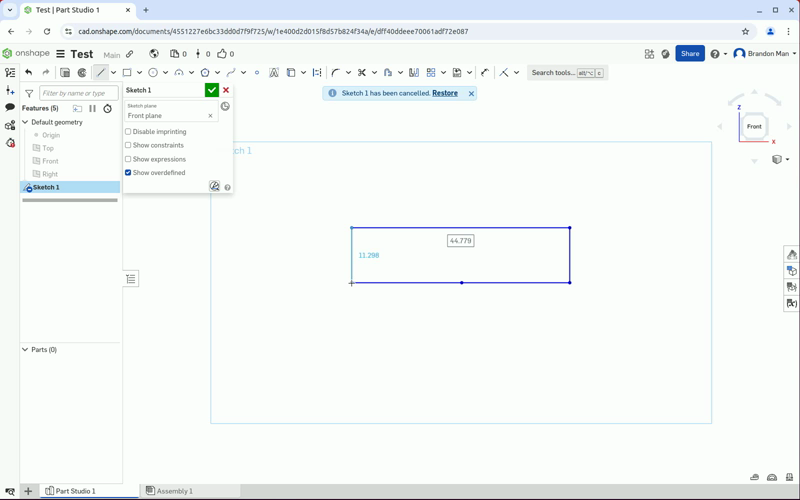
key_up(shift)
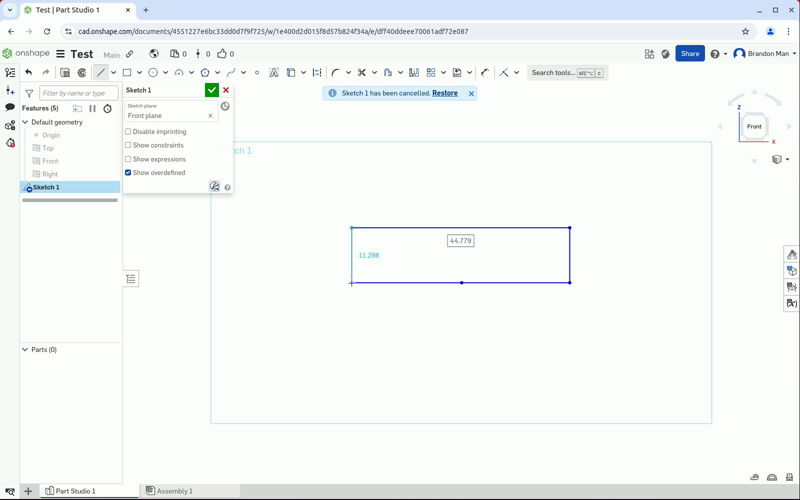
click(351, 282)
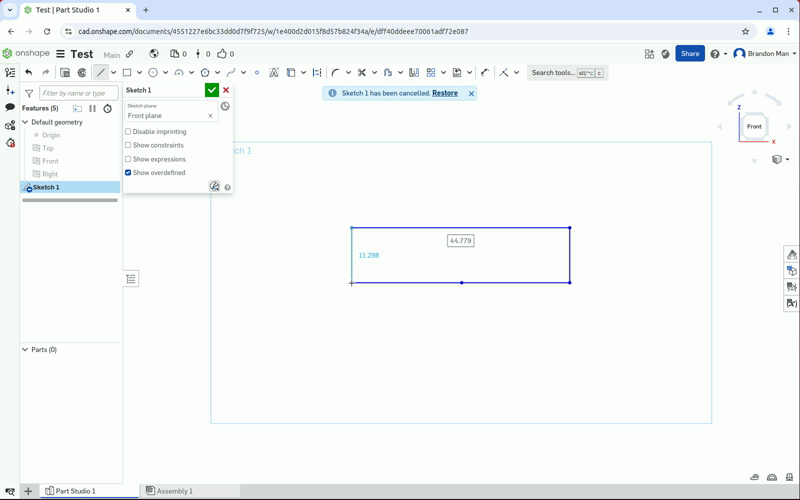
key(esc)
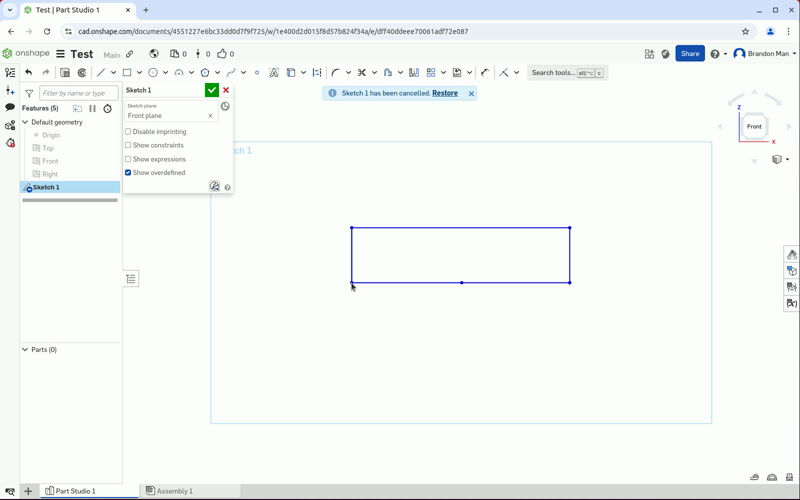
mouse_move(520, 240)
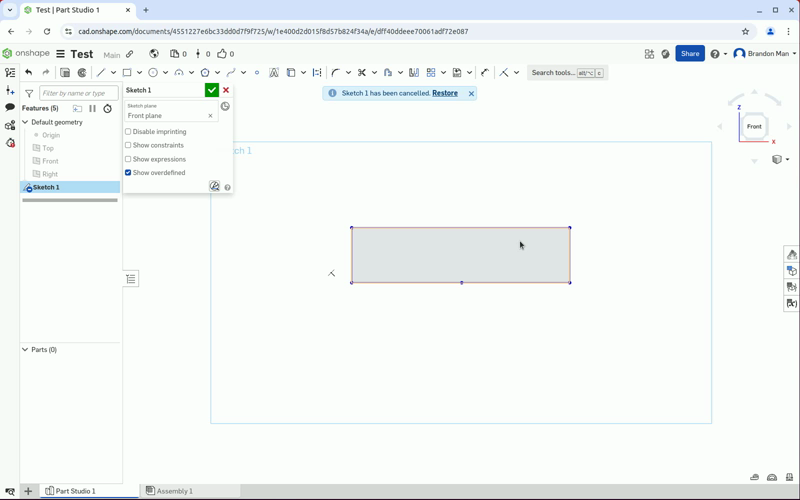
click(520, 240)
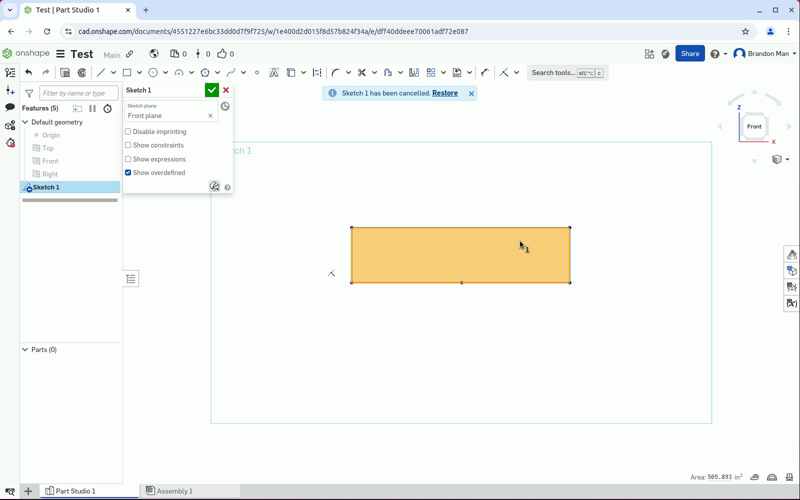
mouse_move(73, 352)
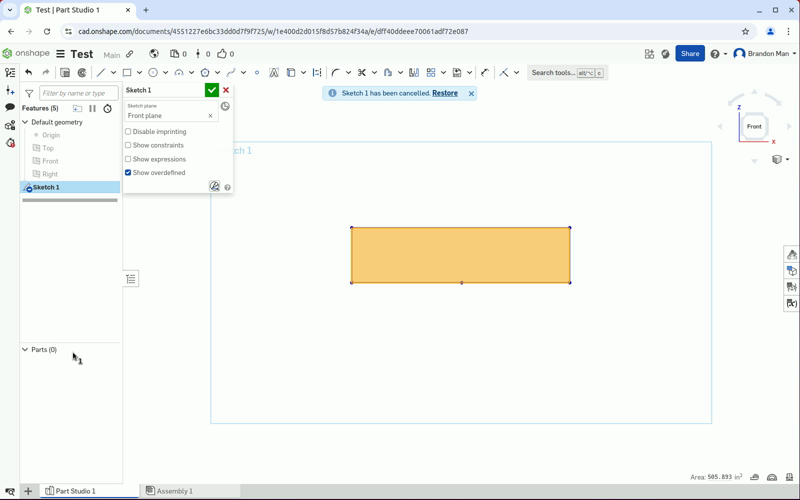
key(shift+y)
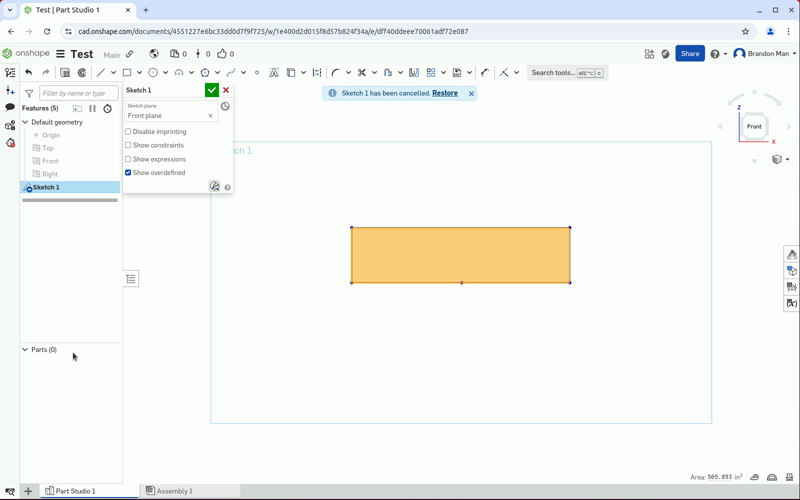
key(shift+e)
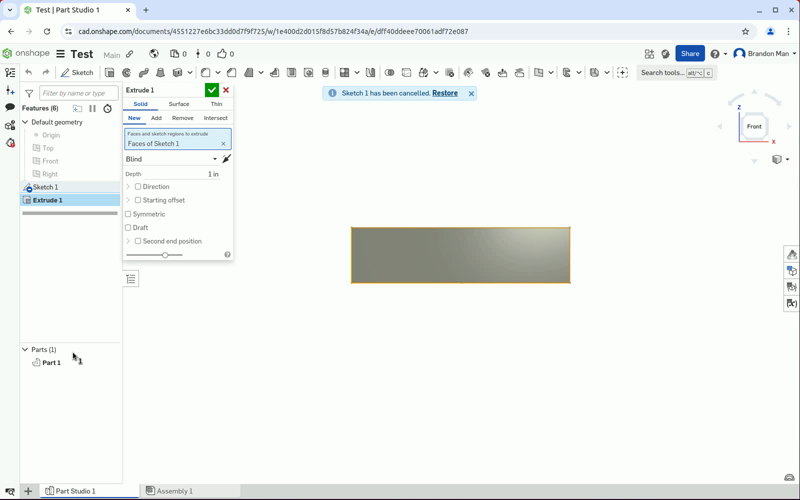
mouse_move(143, 106)
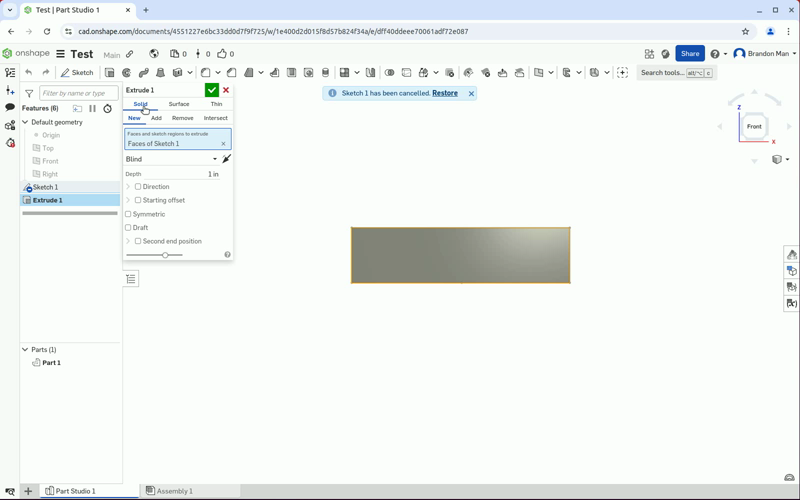
click(143, 106)
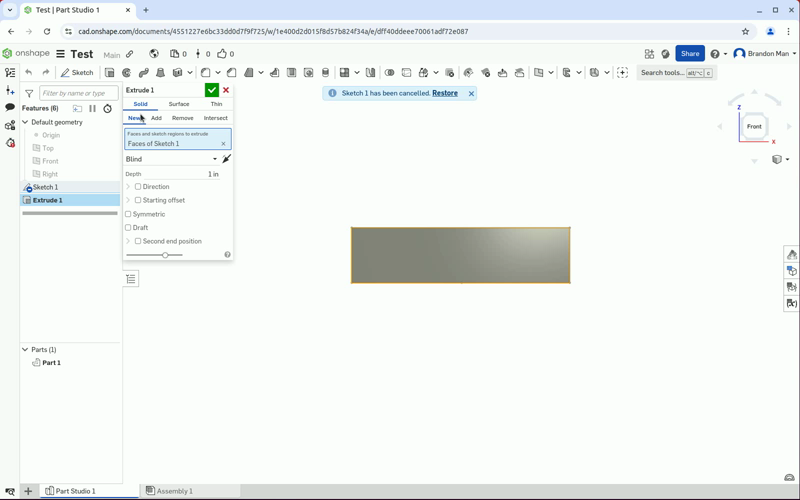
mouse_move(137, 120)
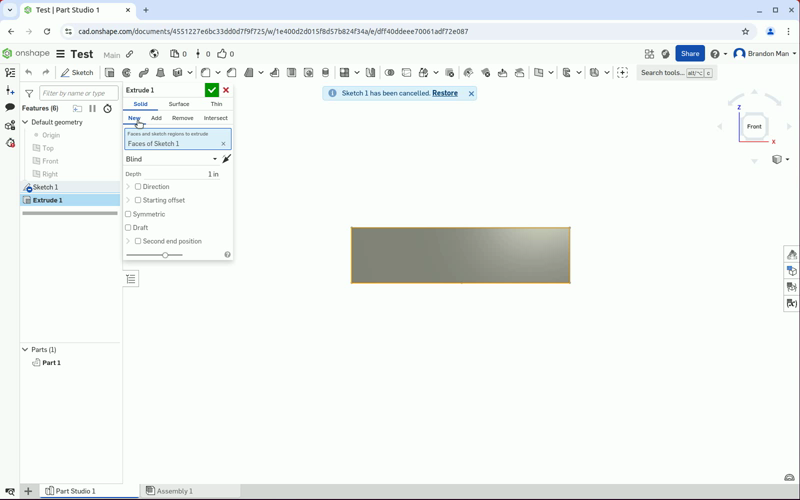
click(137, 120)
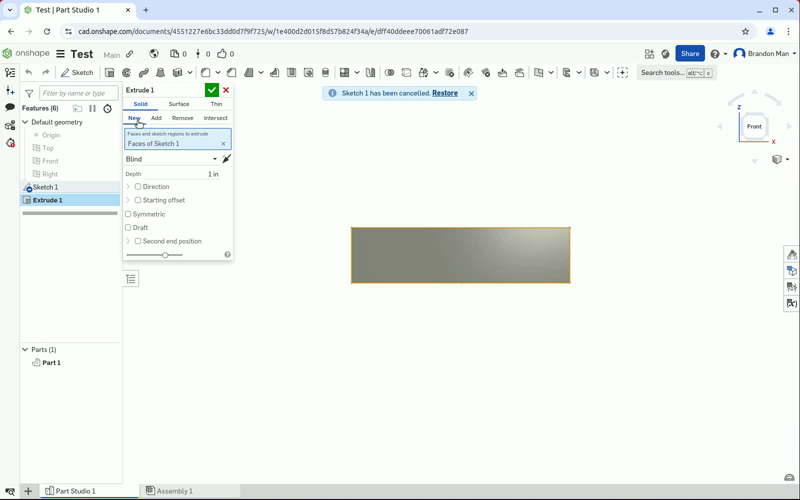
key(tab, 4)
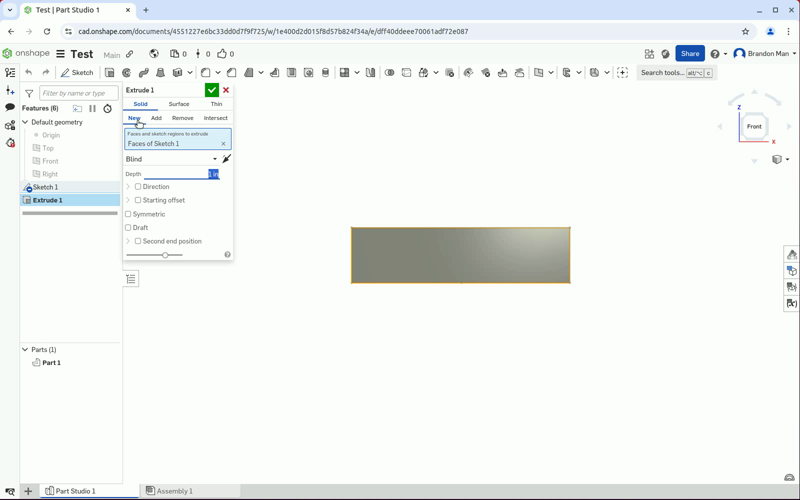
text(5.536)
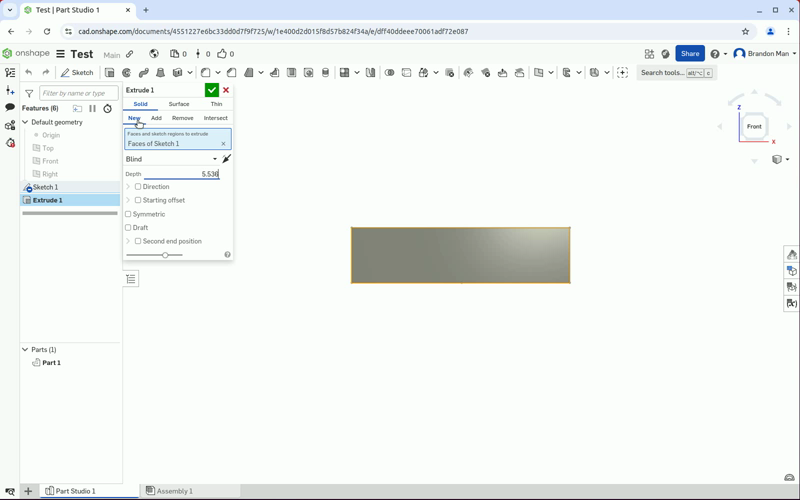
key(enter)
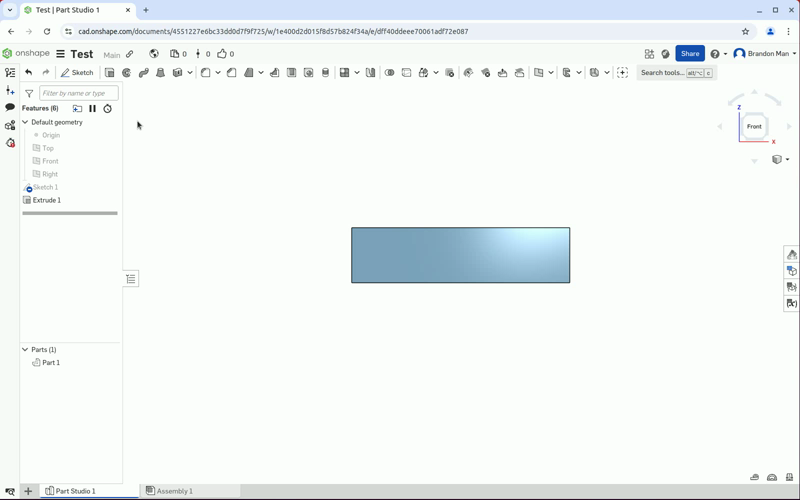
key(shift+h)
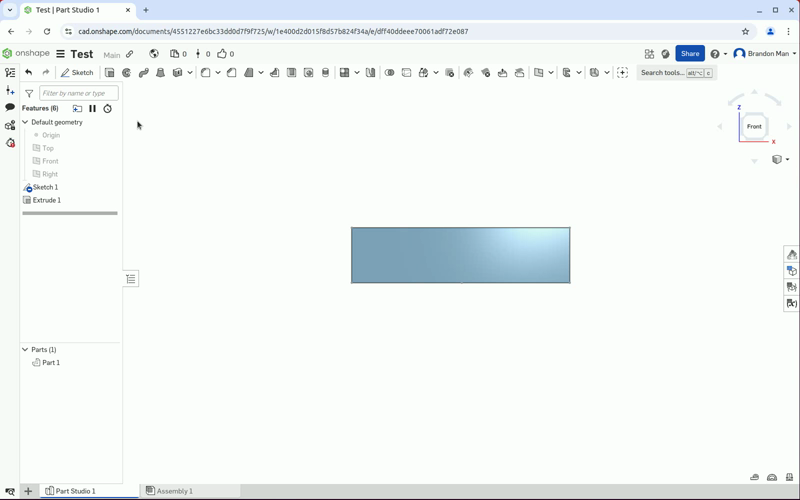
key(shift+h)
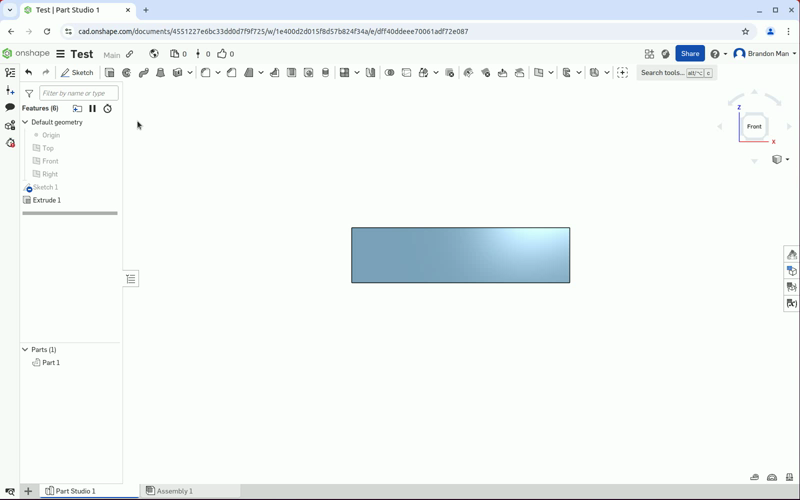
mouse_move(73, 189)
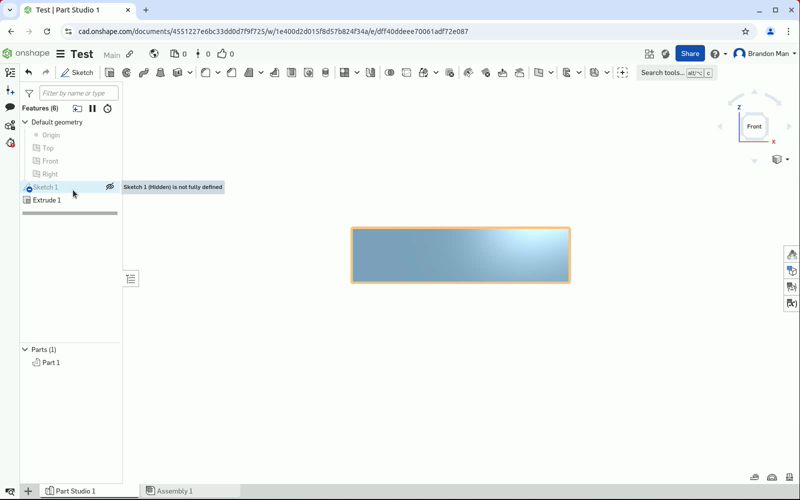
click(73, 189)
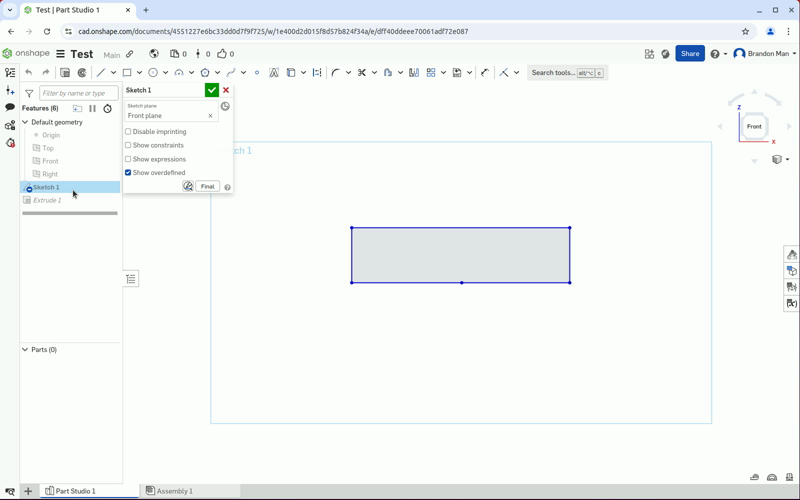
mouse_move(229, 92)
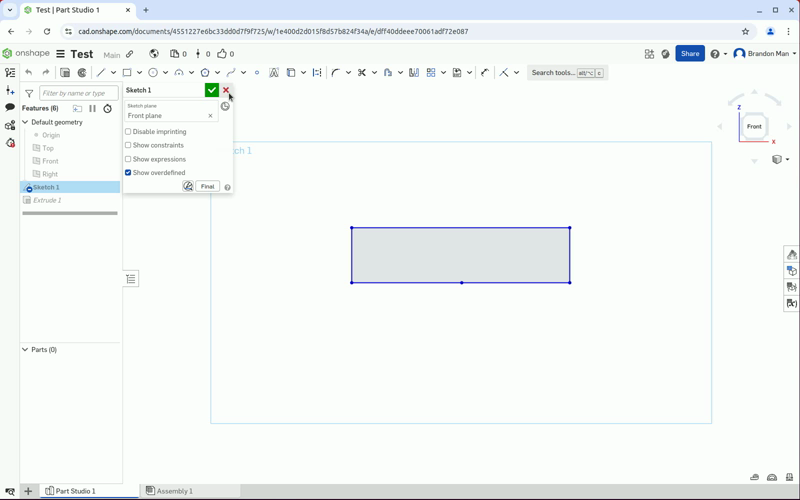
click(229, 92)
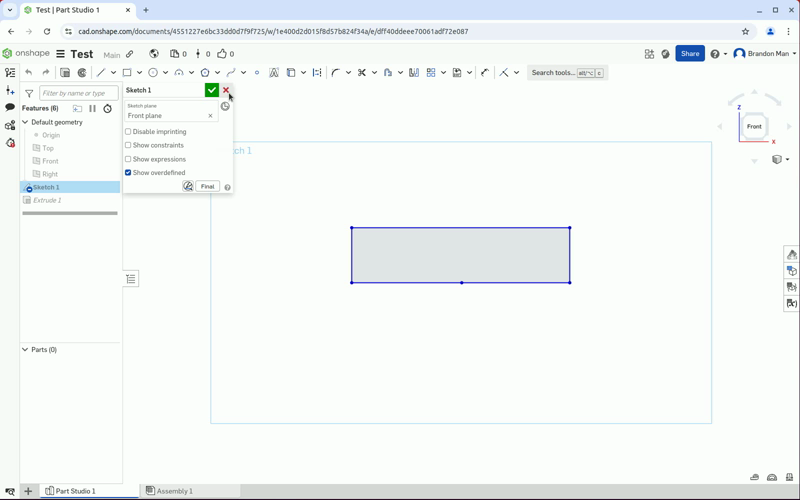
key(shift+s)
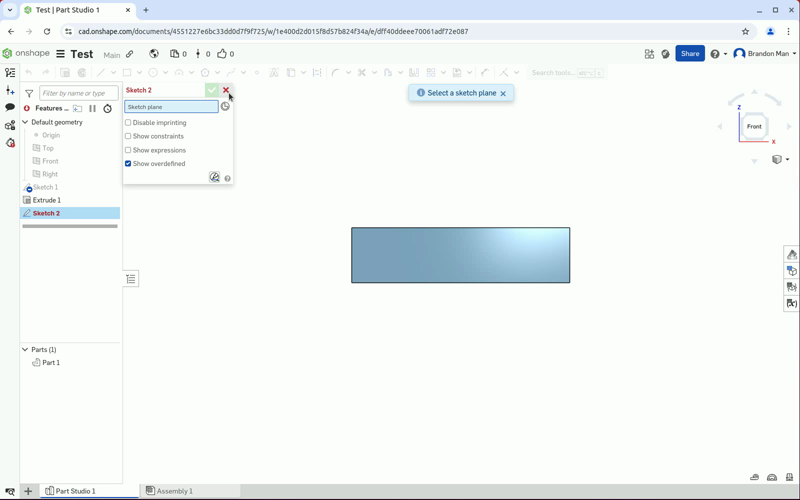
mouse_move(73, 163)
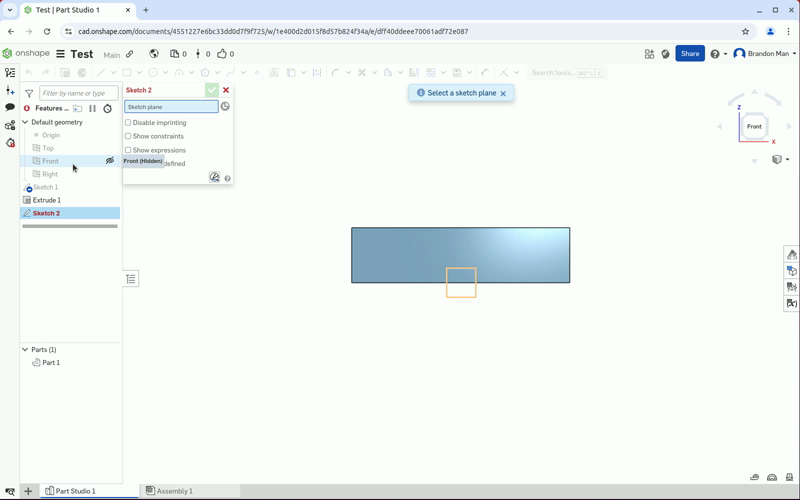
click(73, 163)
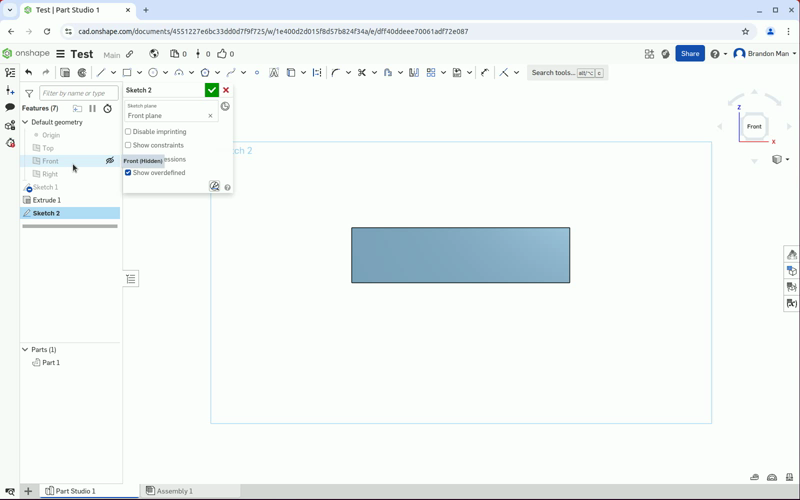
mouse_move(73, 352)
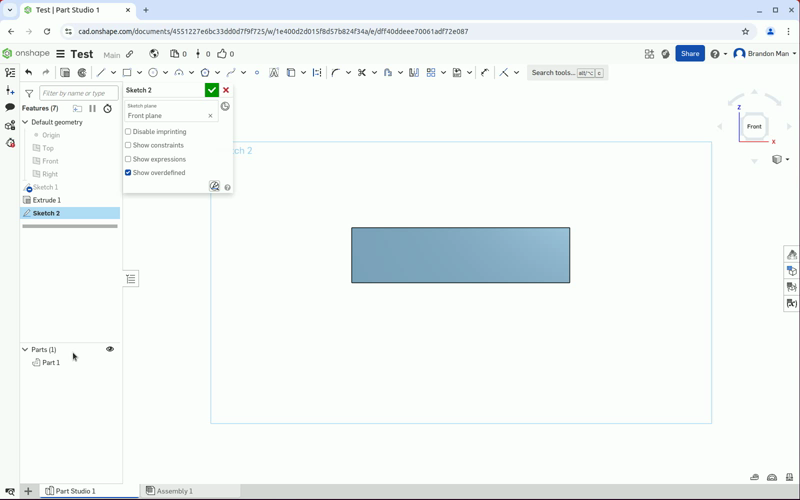
key(y)
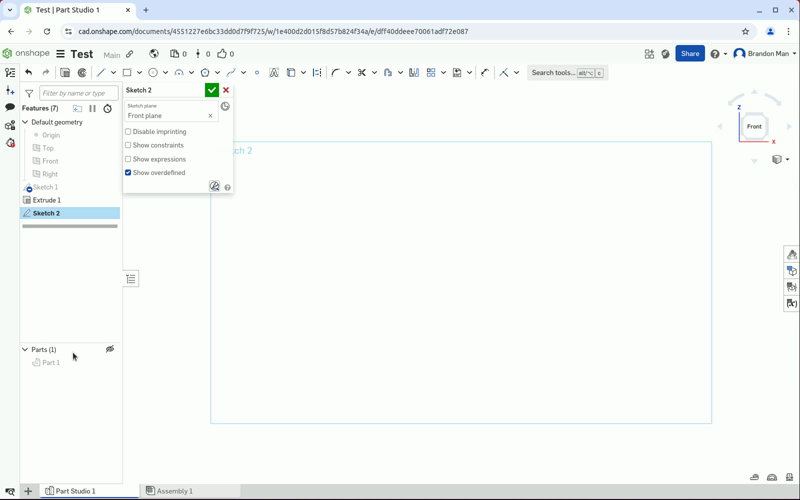
key(l)
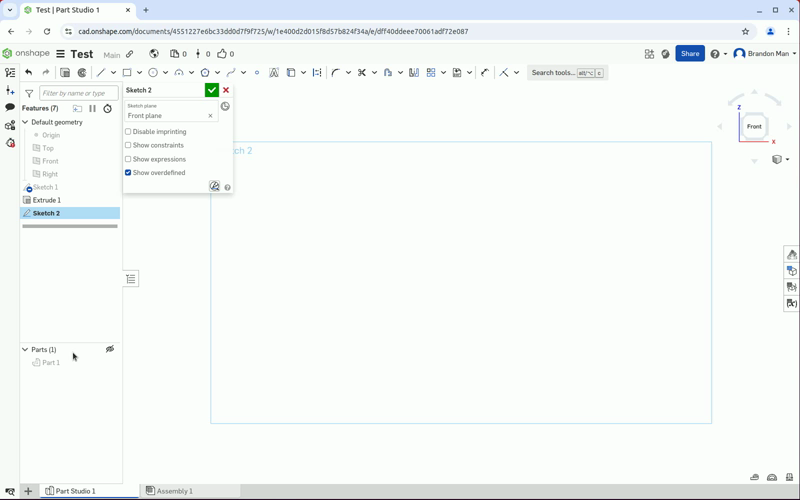
key_down(shift)
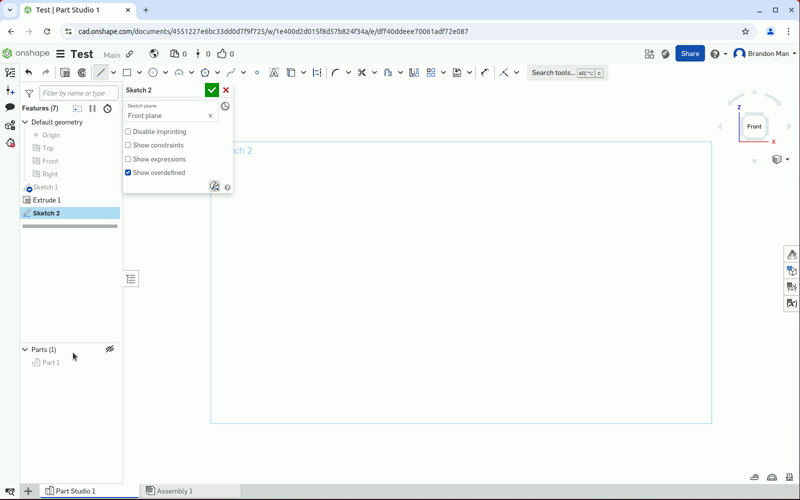
mouse_move(349, 313)
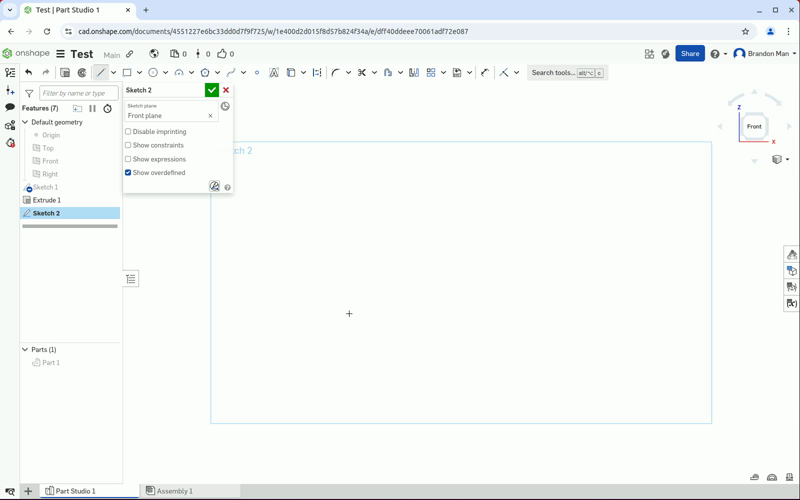
click(349, 313)
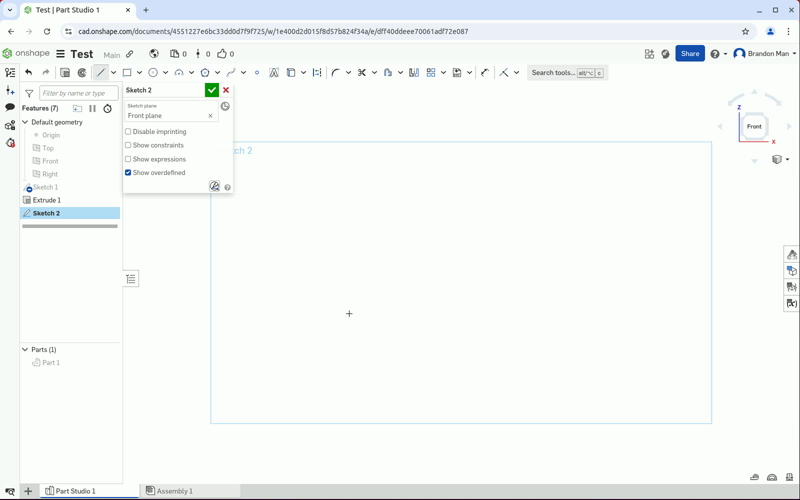
key_up(shift)
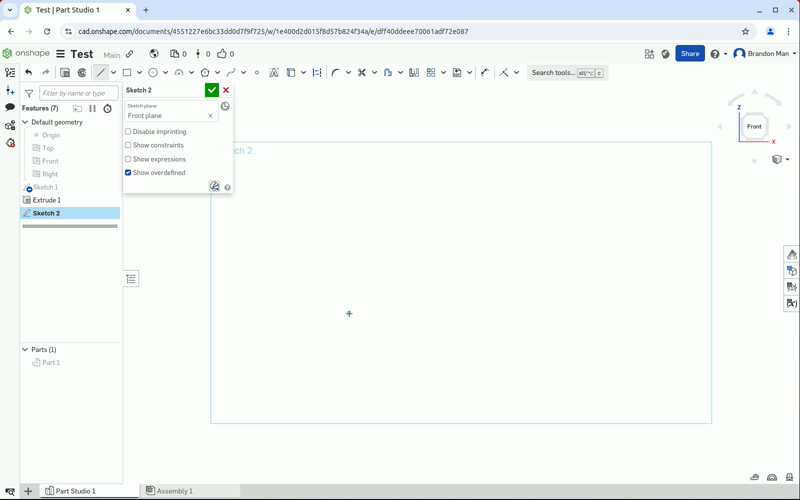
key_down(shift)
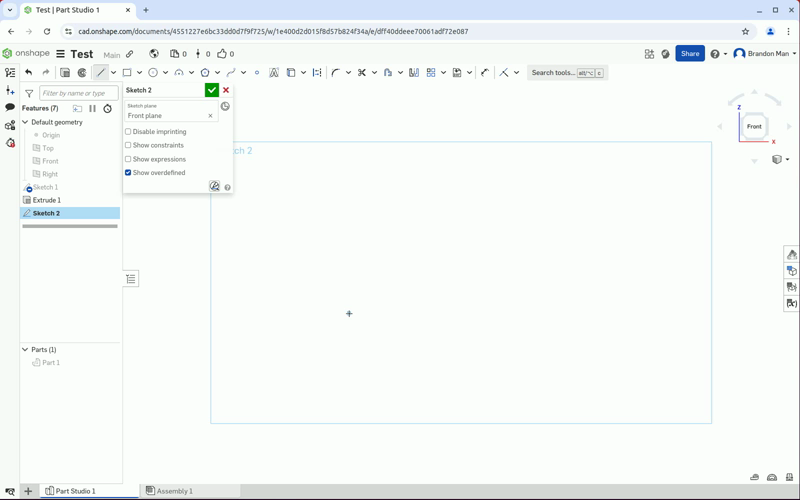
mouse_move(572, 313)
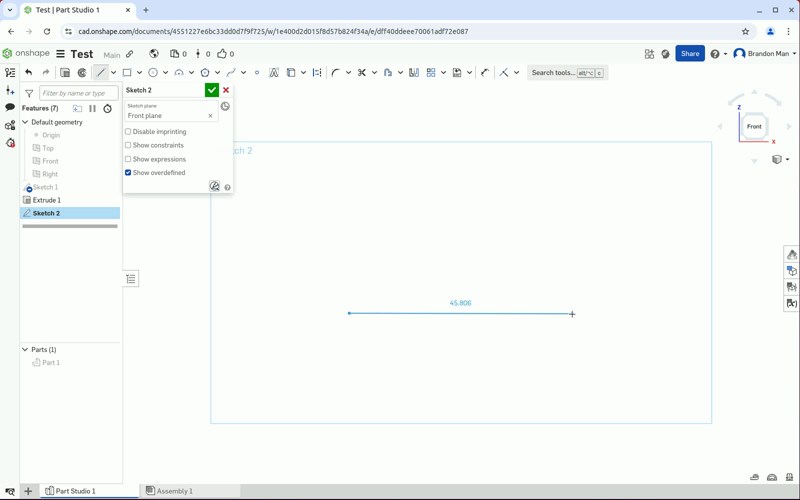
click(572, 313)
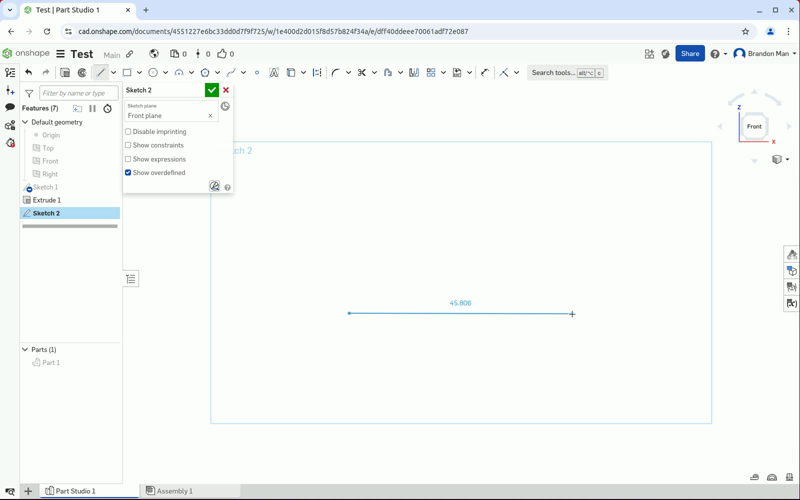
key_up(shift)
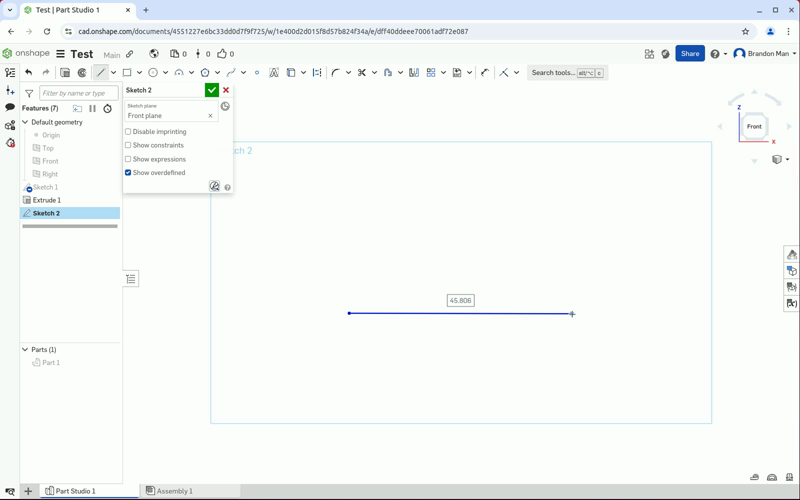
key_down(shift)
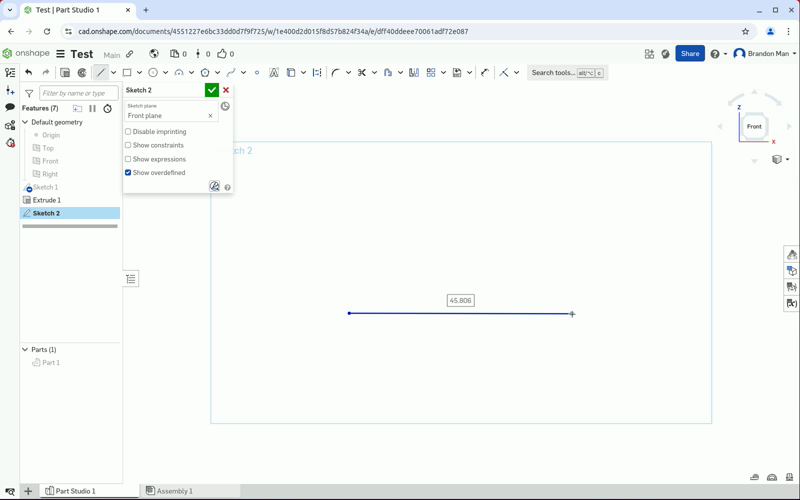
mouse_move(589, 313)
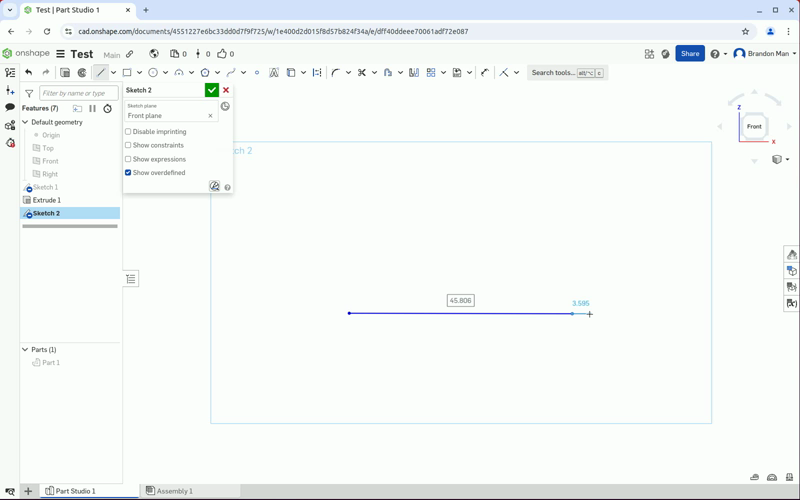
mouse_move(572, 282)
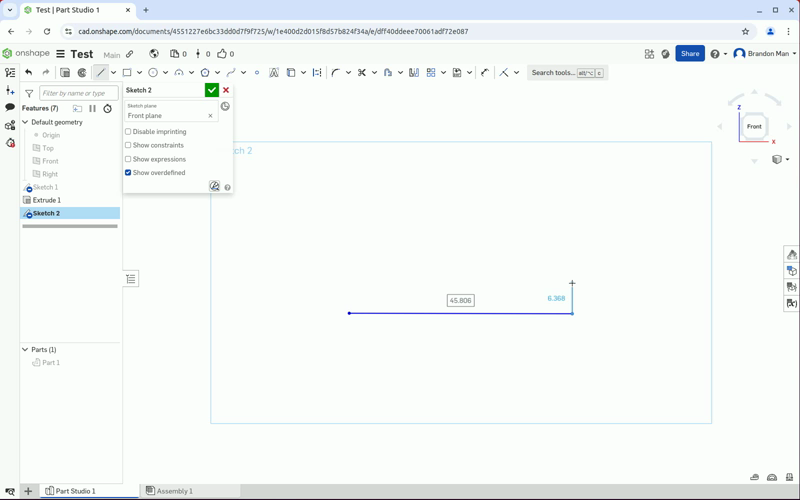
click(572, 282)
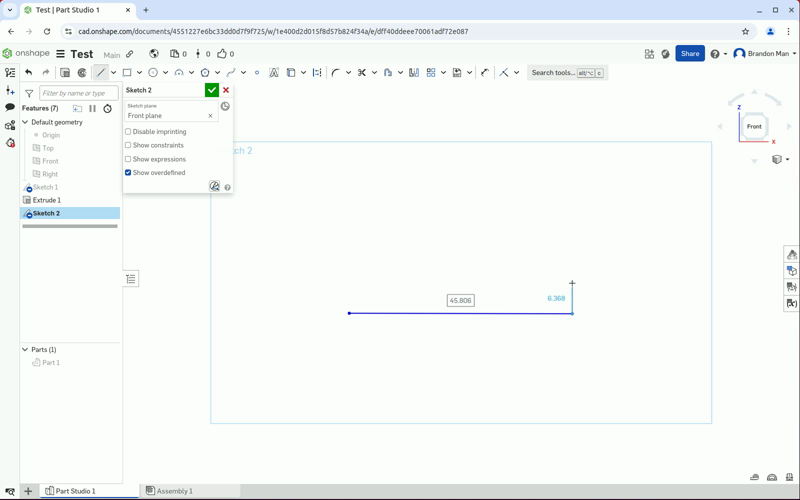
key_up(shift)
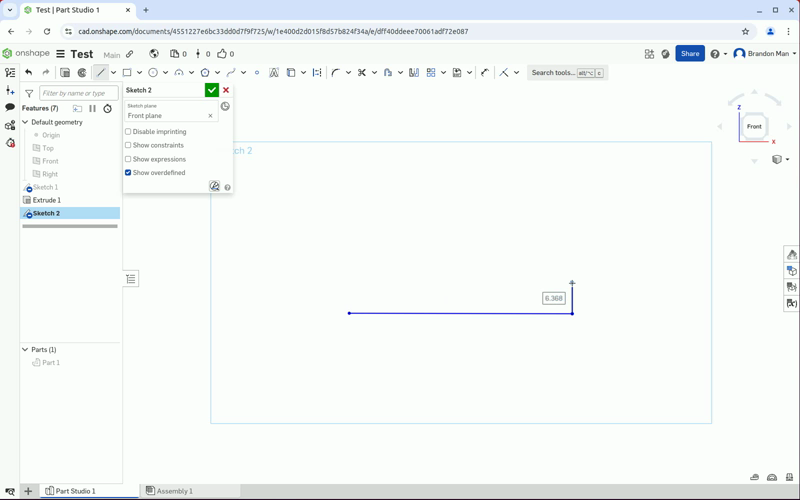
key_down(shift)
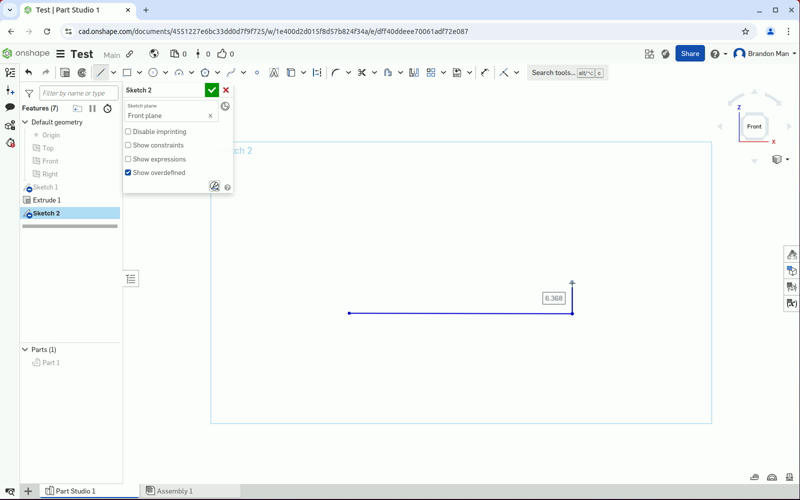
mouse_move(459, 282)
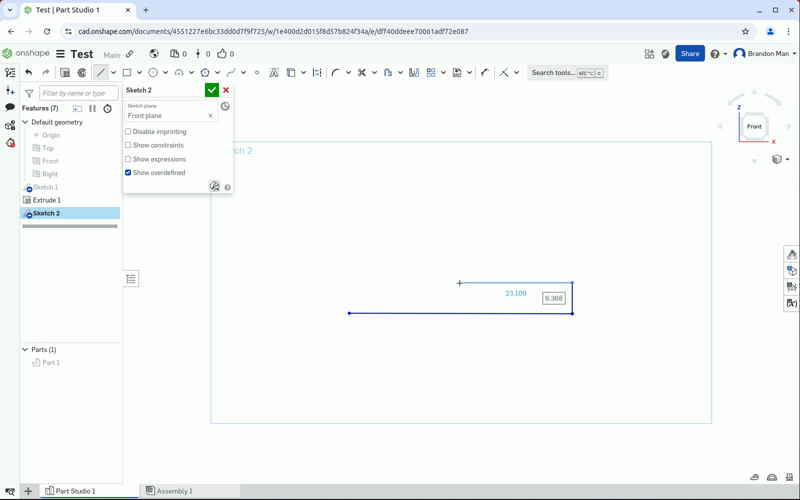
click(459, 282)
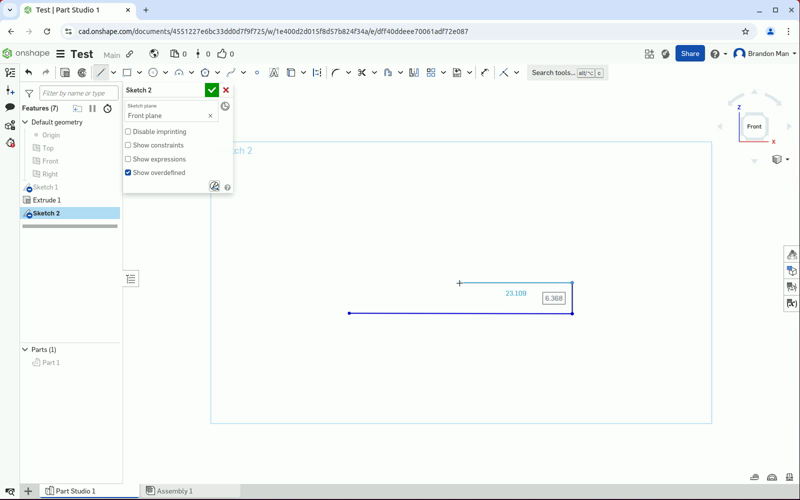
key_up(shift)
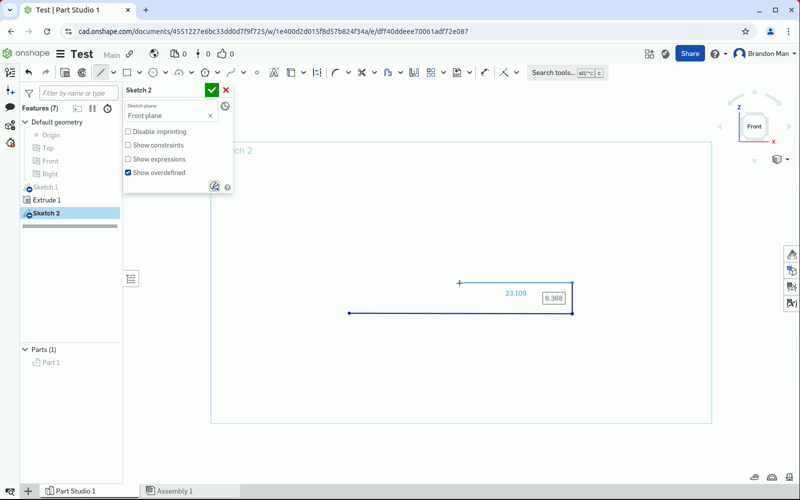
key_down(shift)
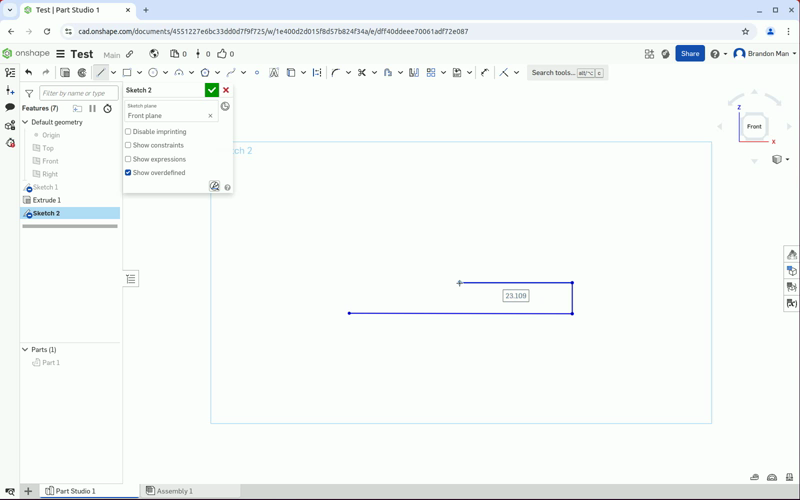
mouse_move(349, 282)
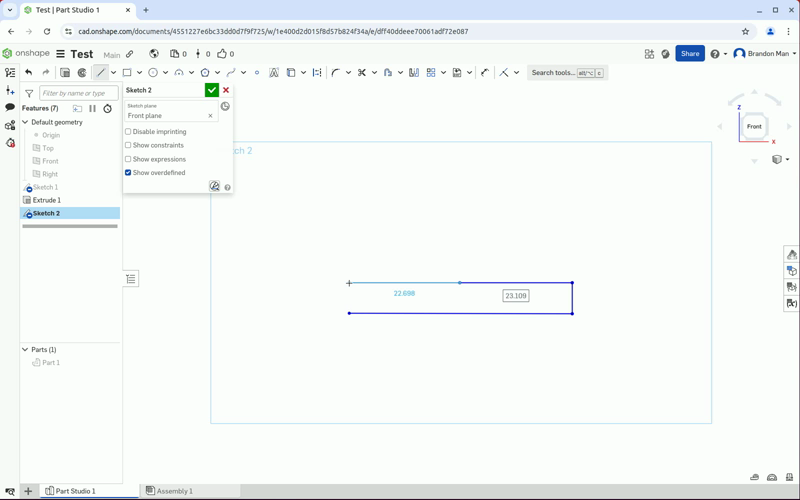
click(349, 282)
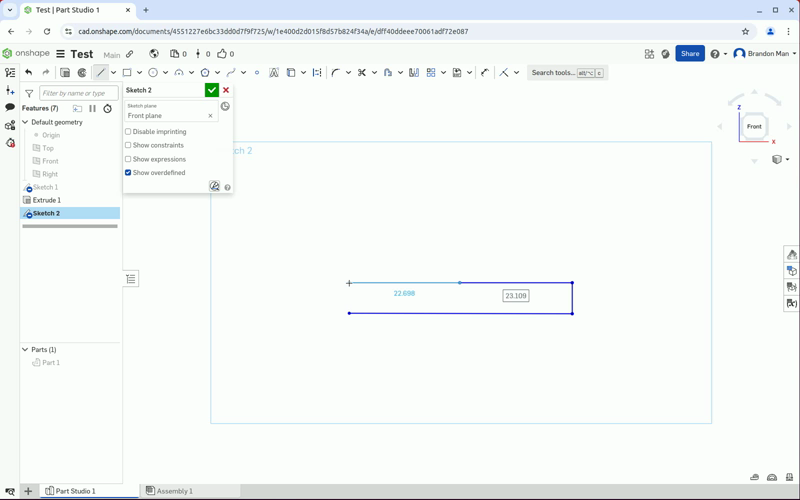
key_up(shift)
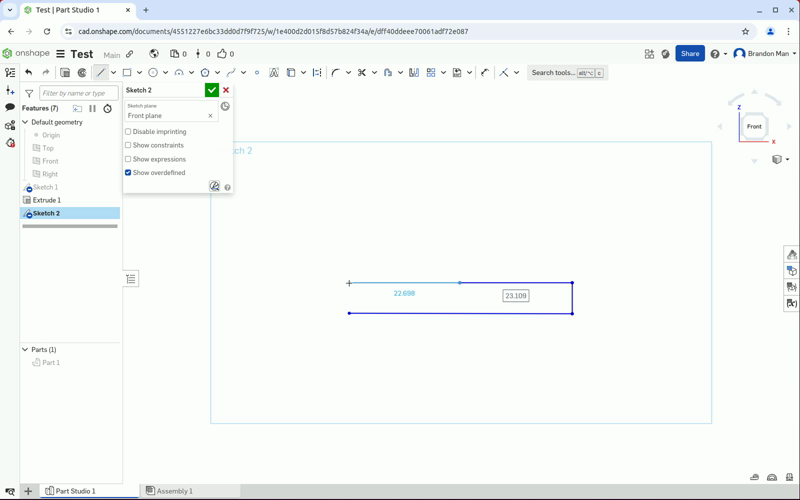
mouse_move(379, 282)
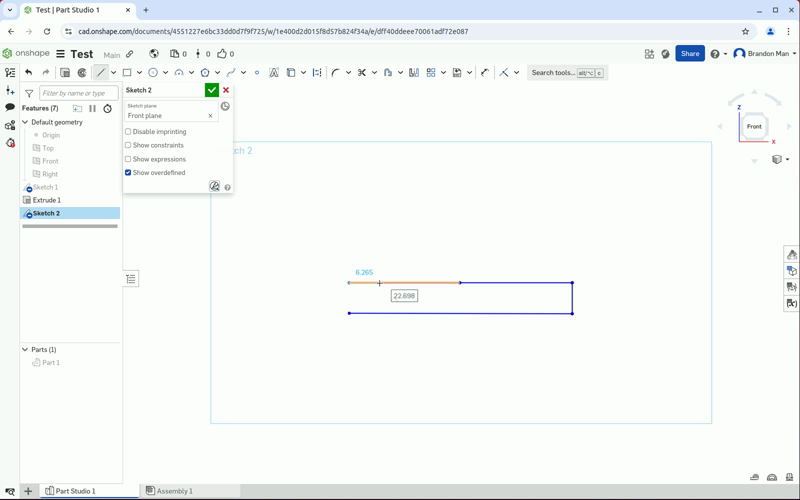
key_down(shift)
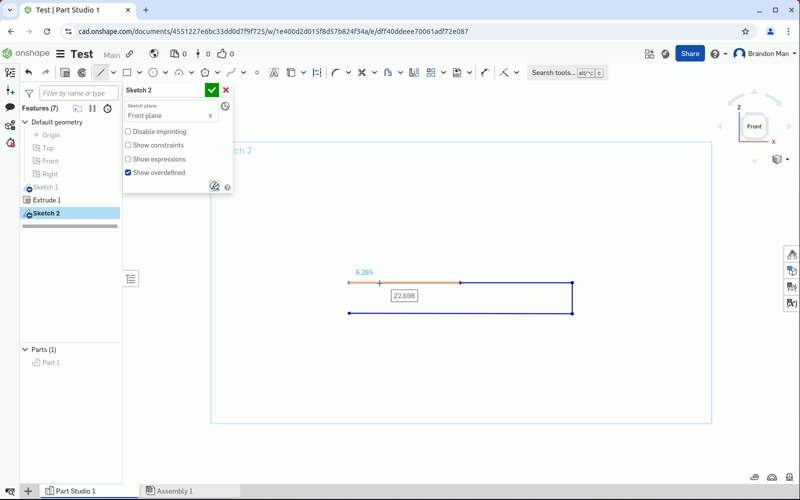
mouse_move(349, 313)
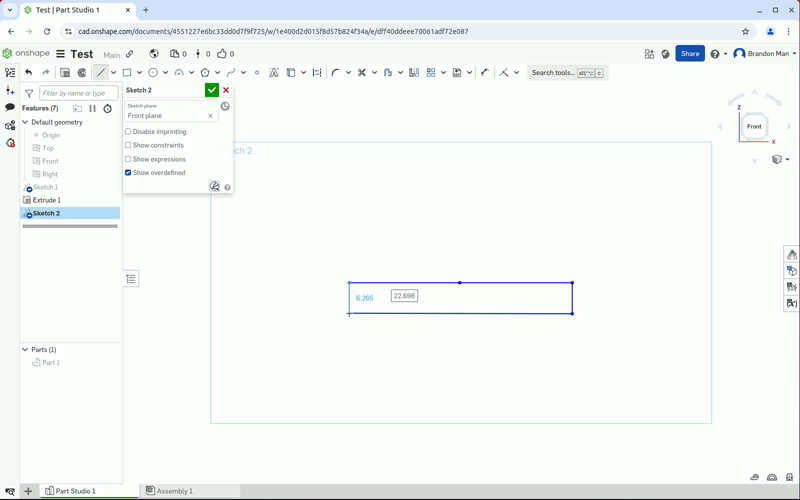
key_up(shift)
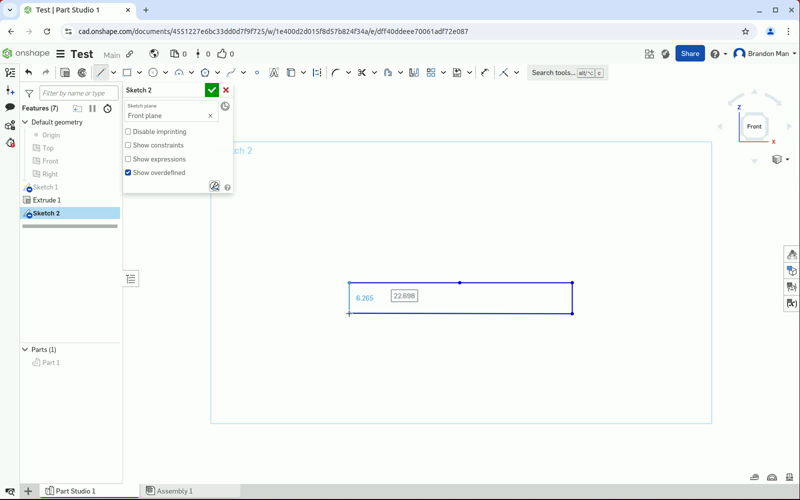
click(349, 313)
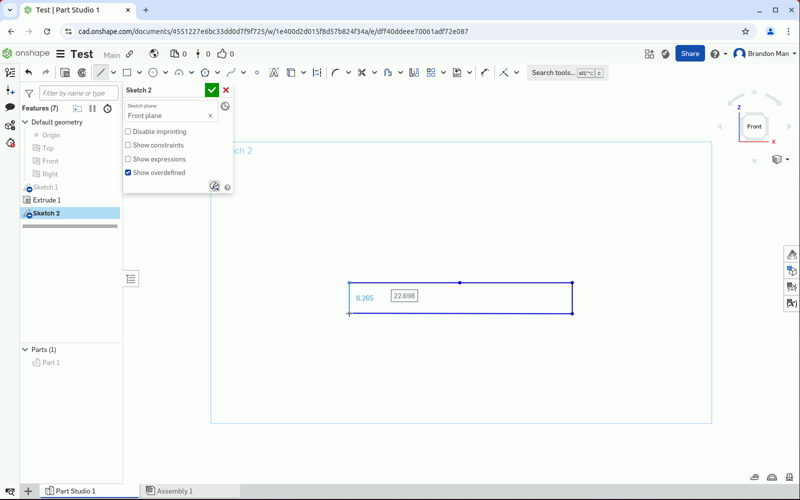
key(esc)
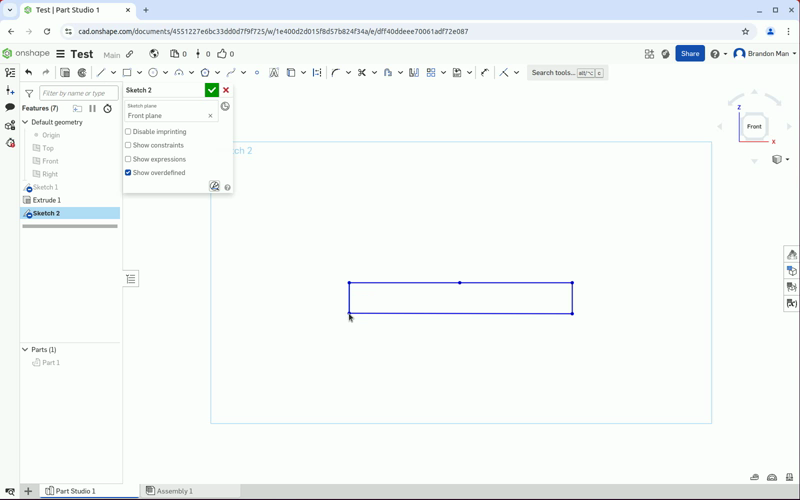
mouse_move(470, 294)
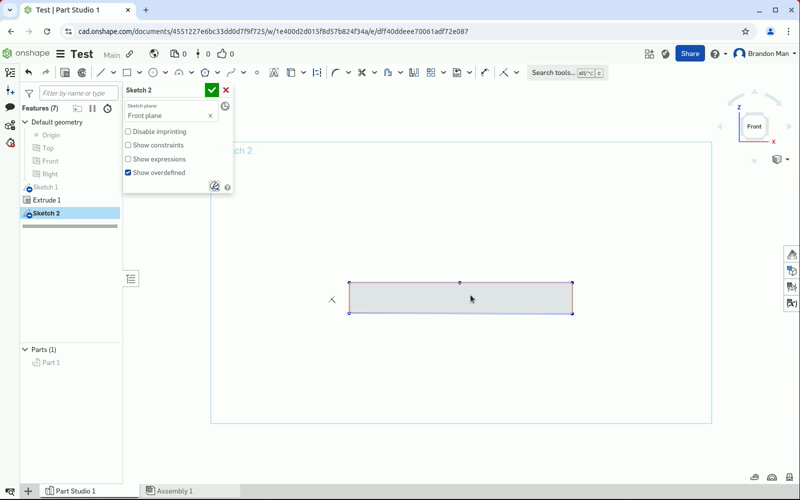
click(470, 294)
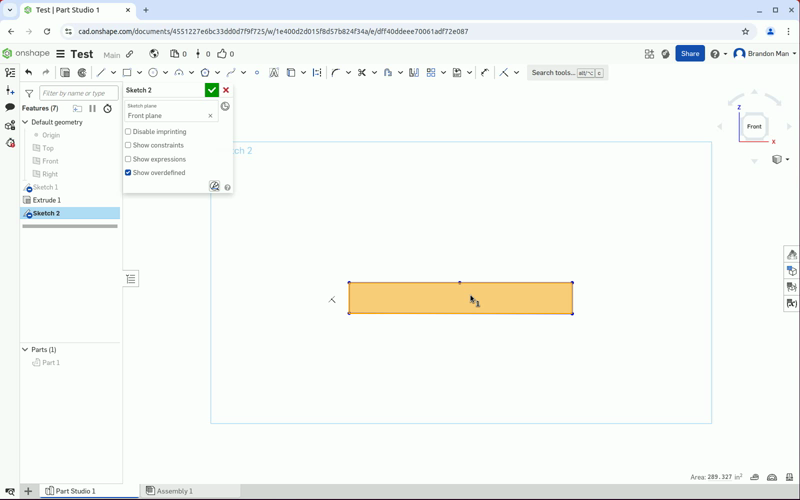
mouse_move(73, 352)
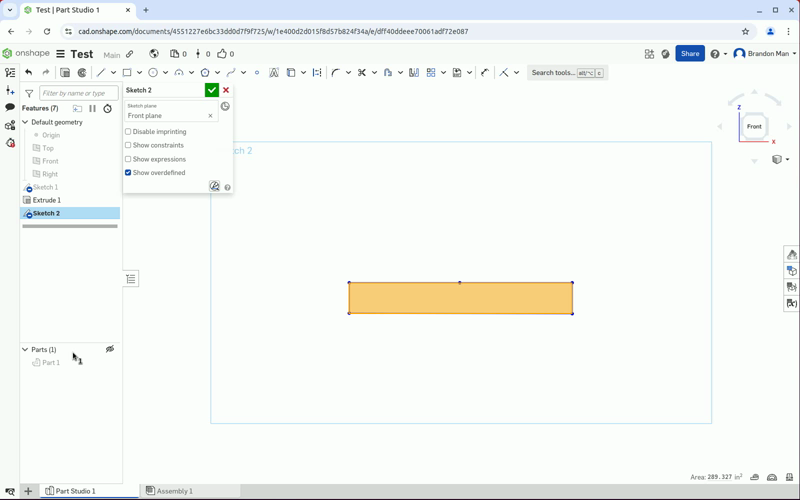
key(shift+y)
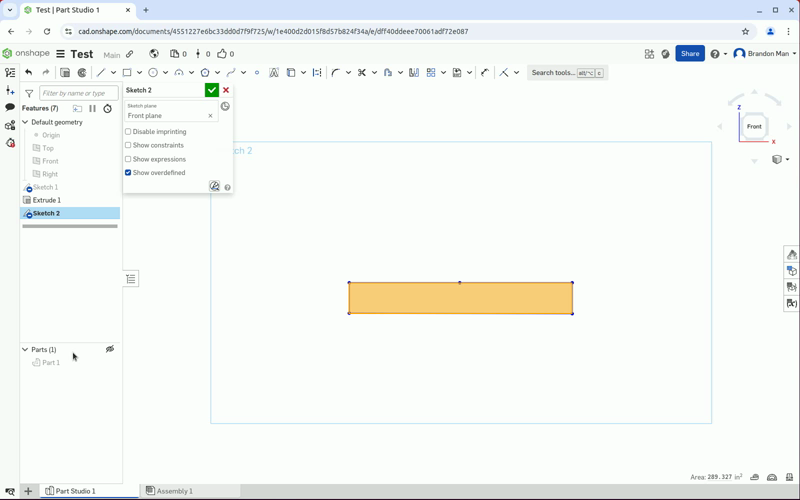
key(shift+e)
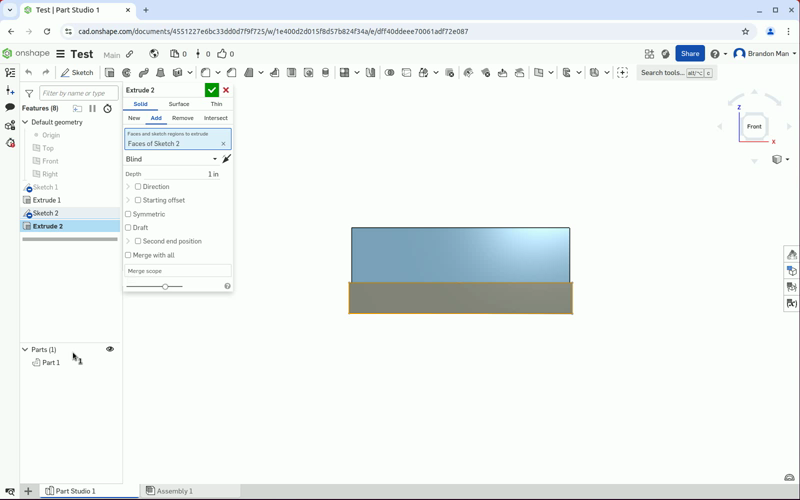
mouse_move(143, 106)
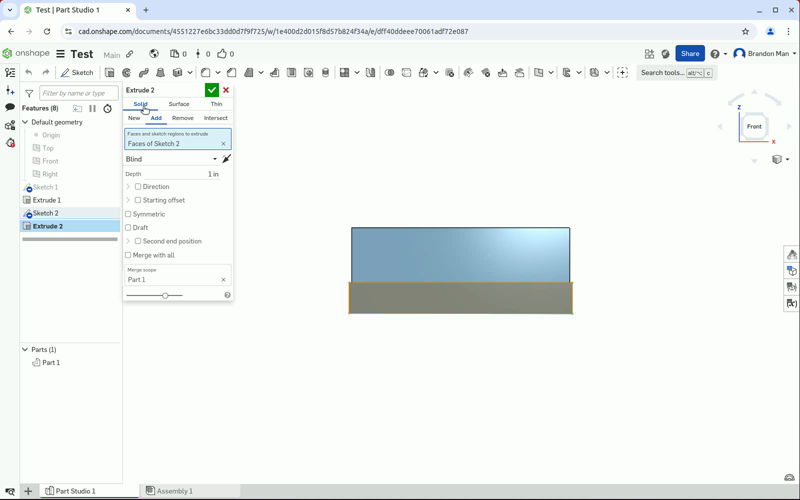
click(143, 106)
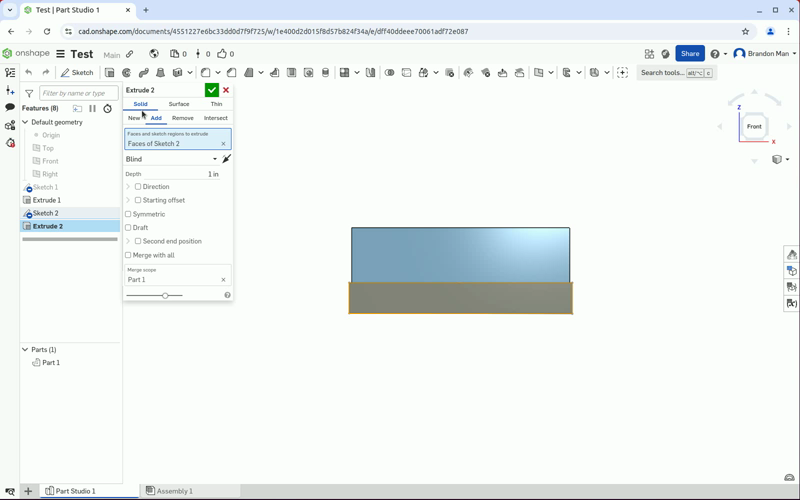
mouse_move(137, 120)
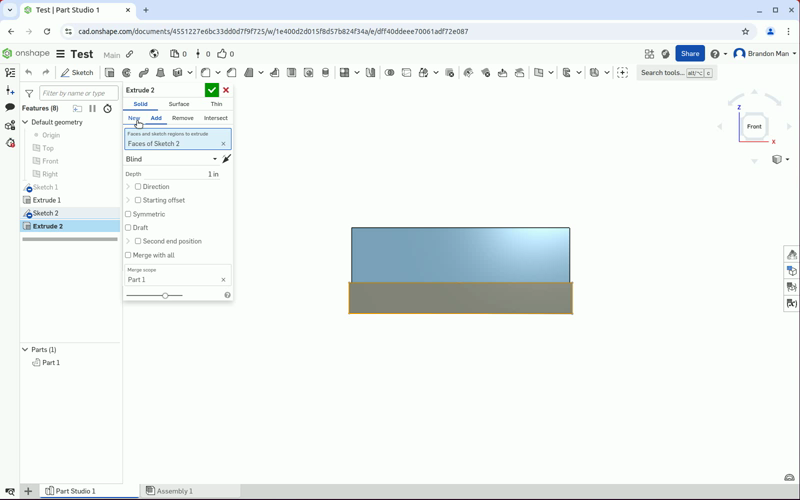
click(137, 120)
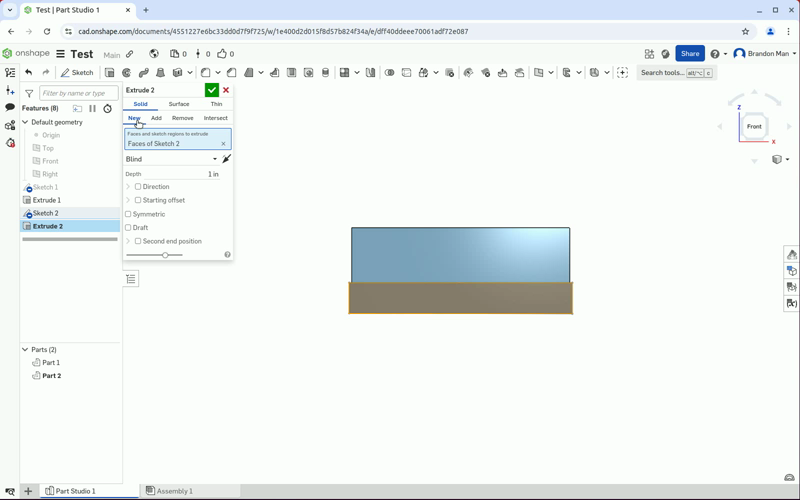
key(tab, 4)
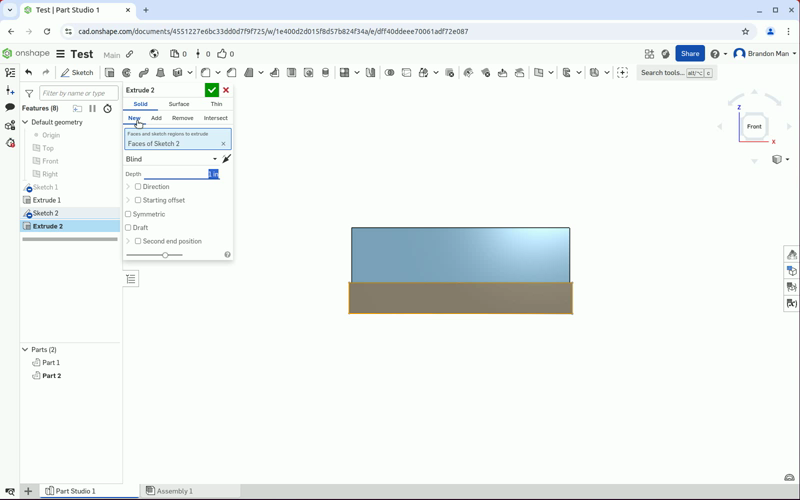
text(22.386)
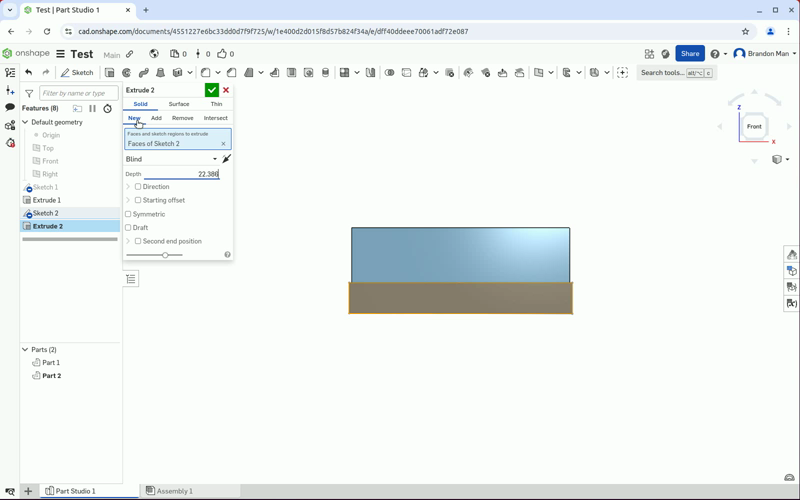
key(enter)
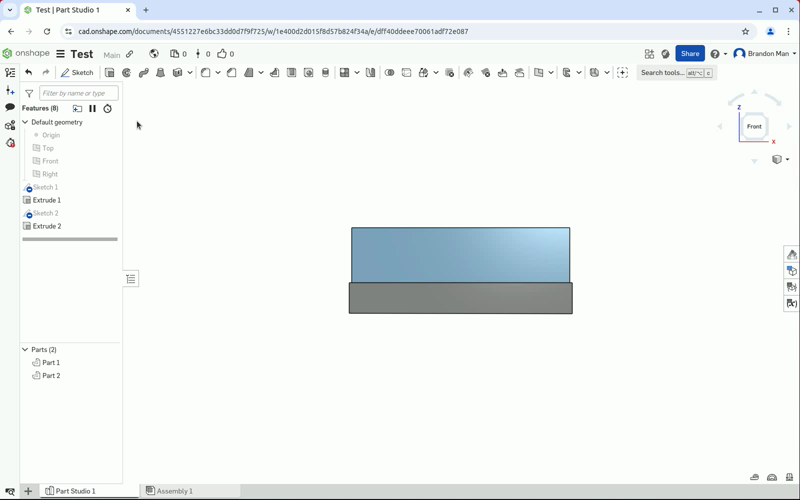
key(shift+h)
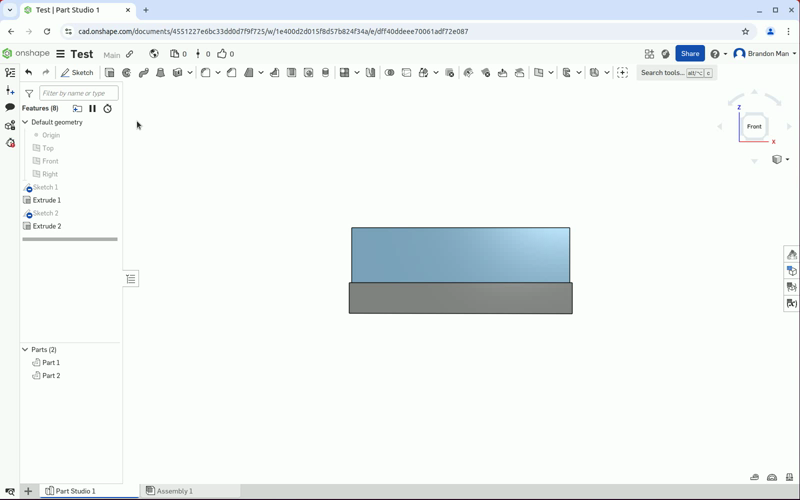
key(shift+h)
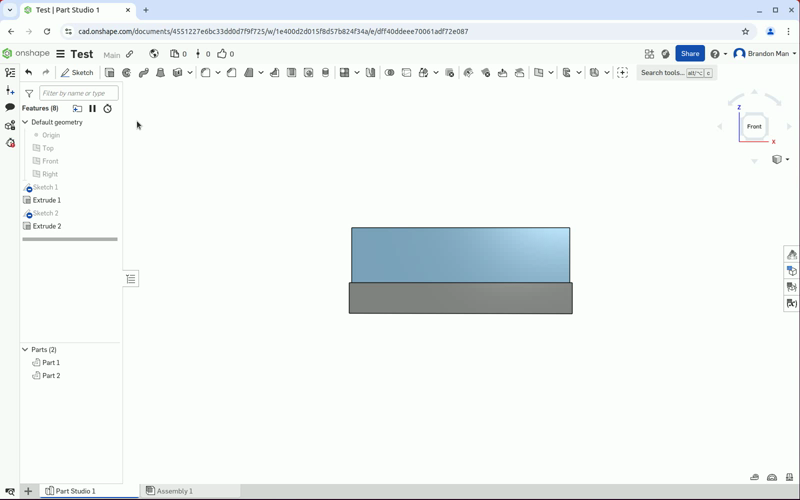
mouse_move(73, 189)
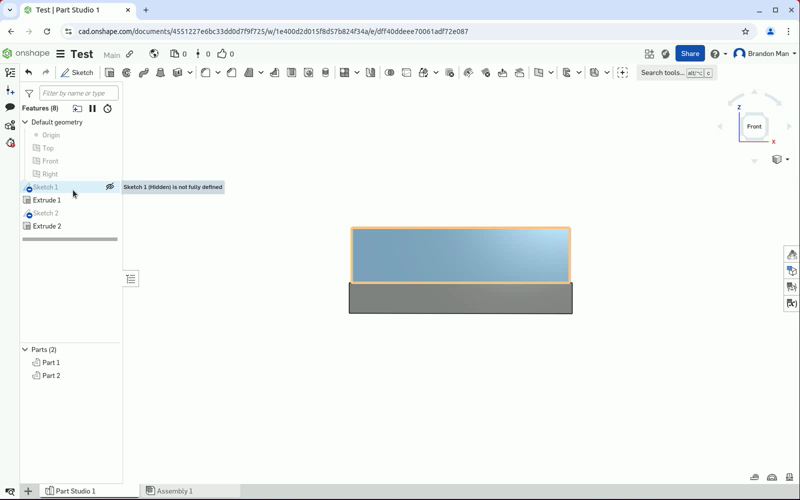
click(73, 189)
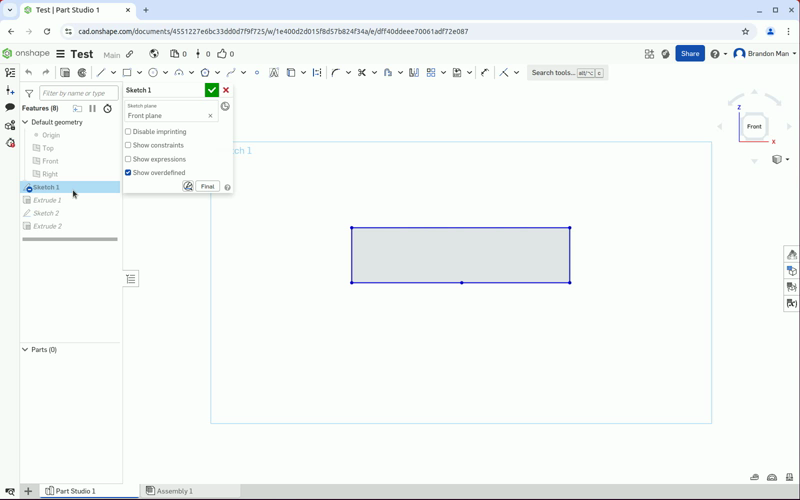
mouse_move(229, 92)
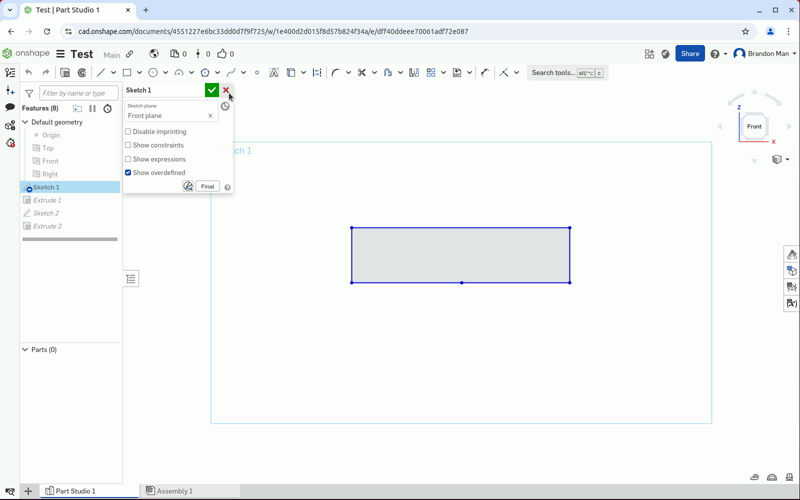
click(229, 92)
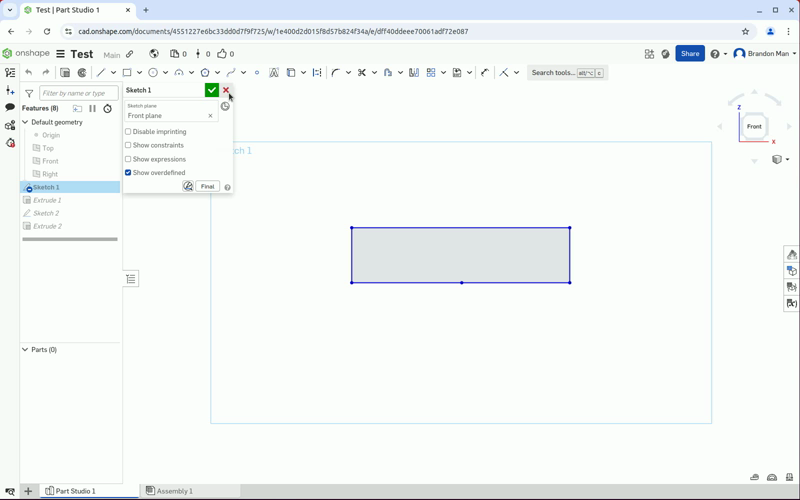
key(shift+s)
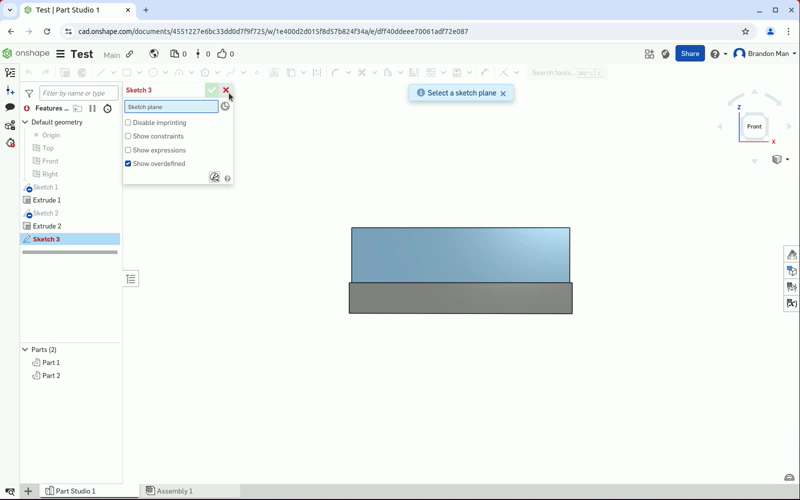
mouse_move(73, 163)
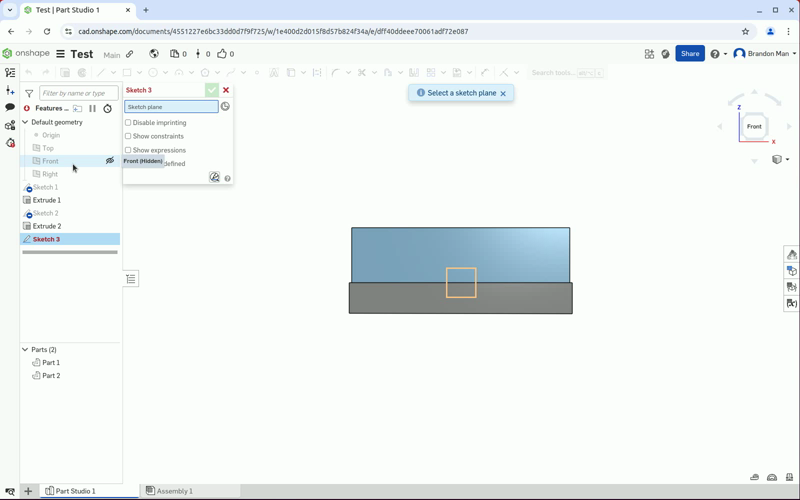
click(73, 163)
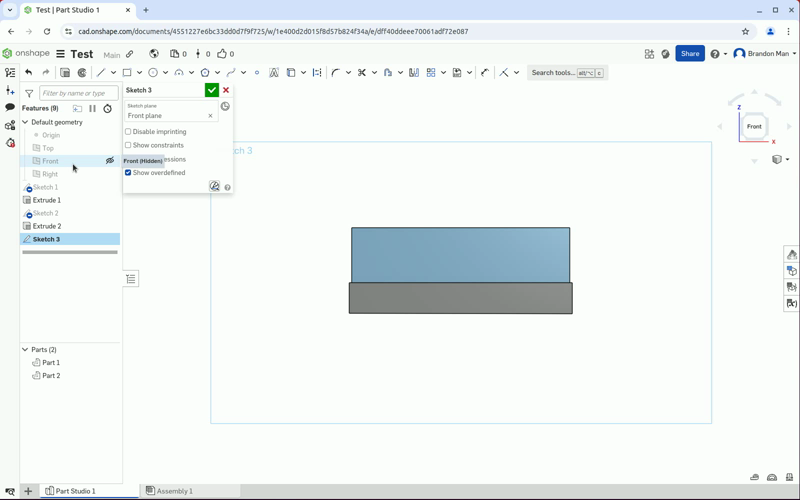
mouse_move(73, 352)
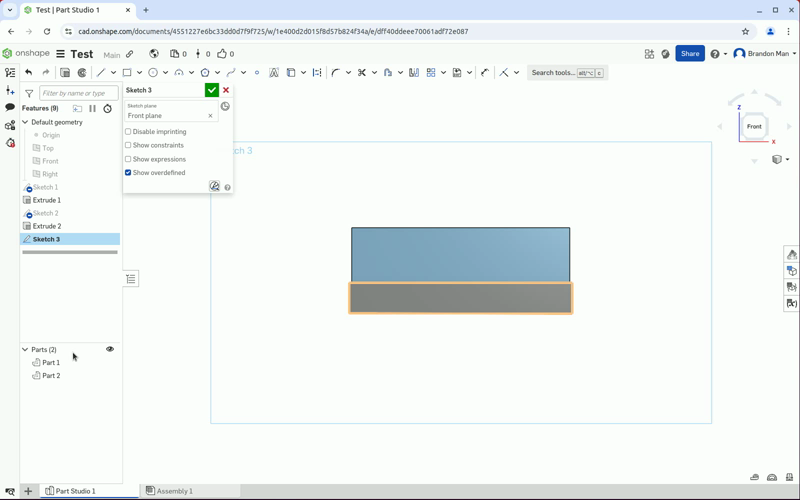
key(y)
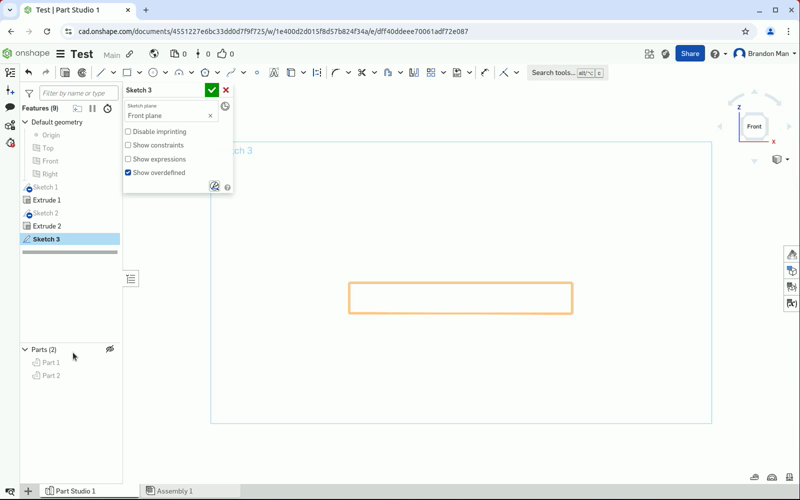
key(l)
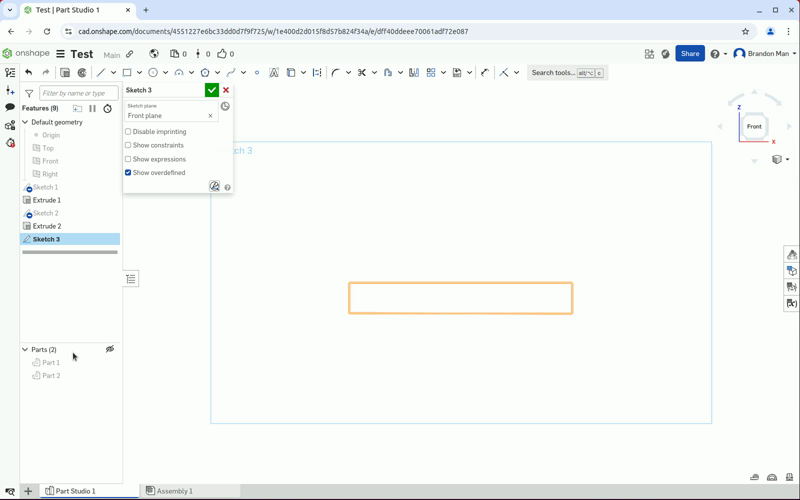
key_down(shift)
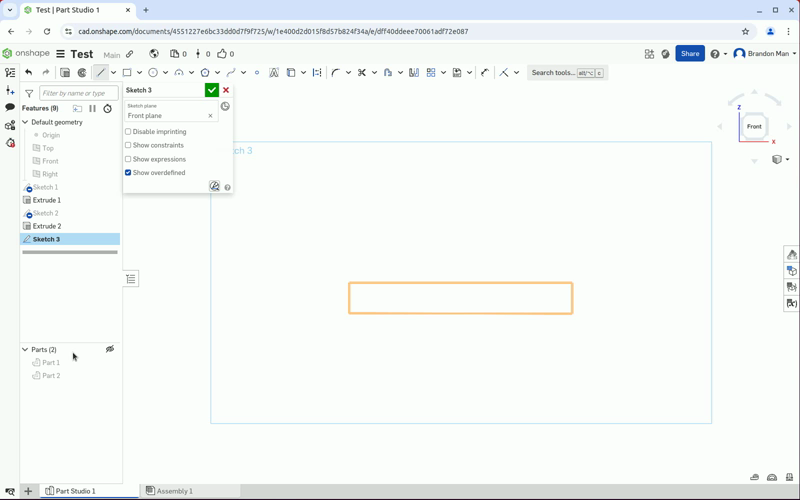
mouse_move(349, 313)
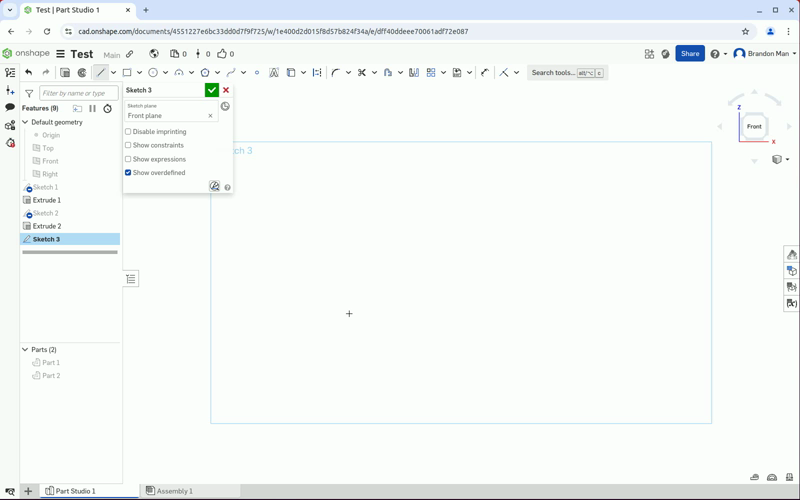
click(349, 313)
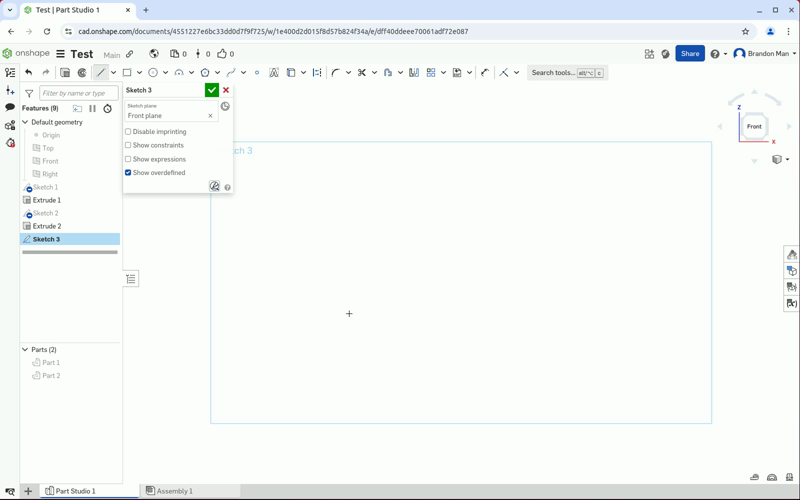
key_up(shift)
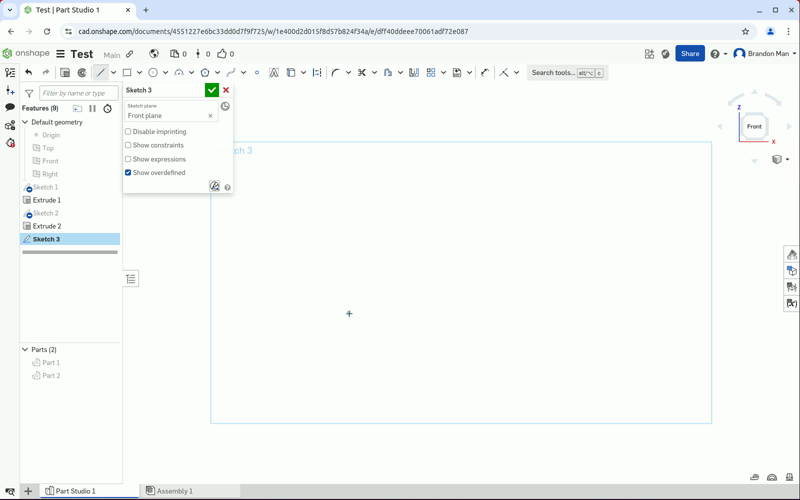
key_down(shift)
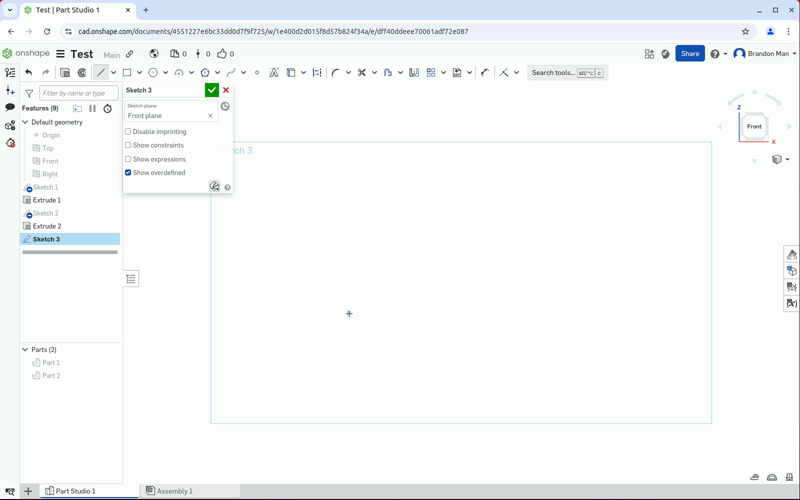
mouse_move(572, 313)
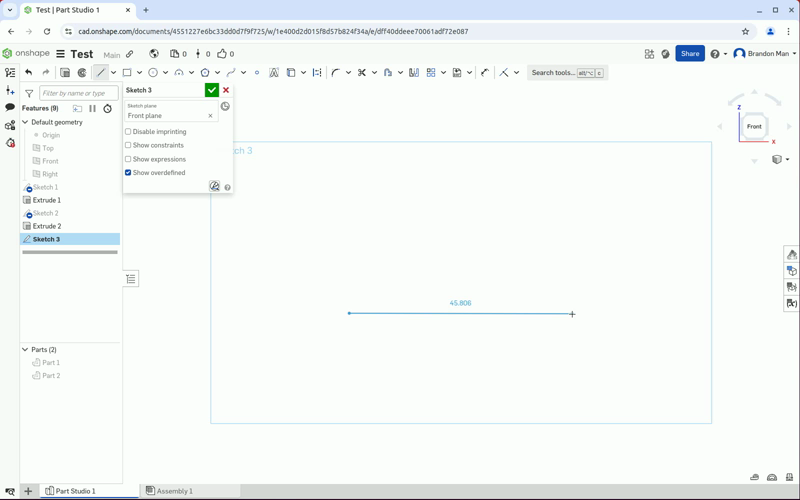
click(572, 313)
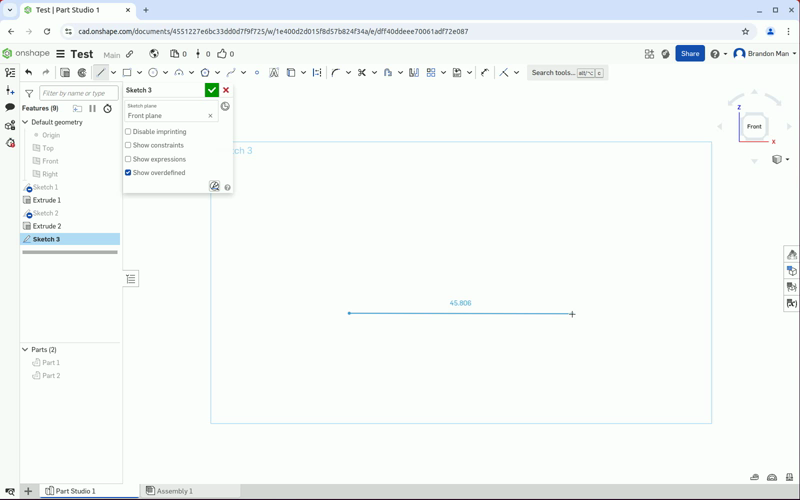
key_up(shift)
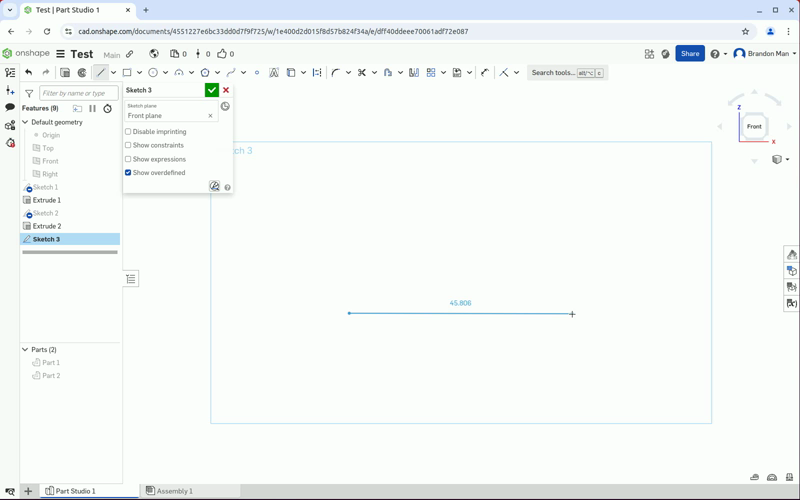
key_down(shift)
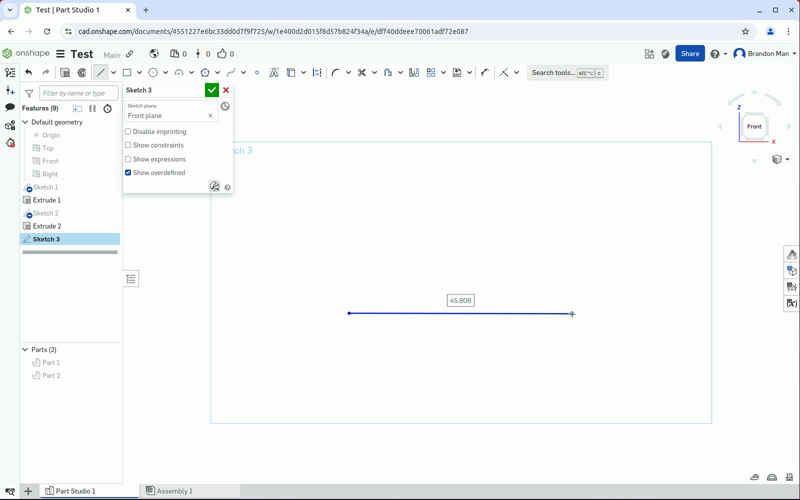
mouse_move(589, 313)
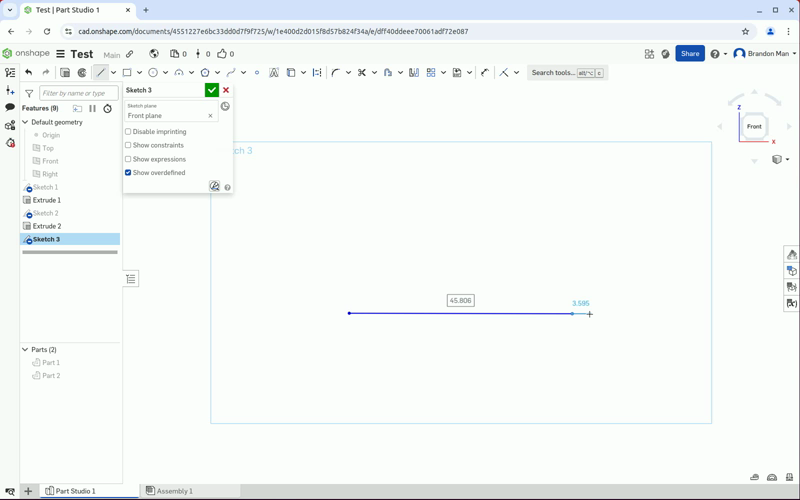
mouse_move(572, 282)
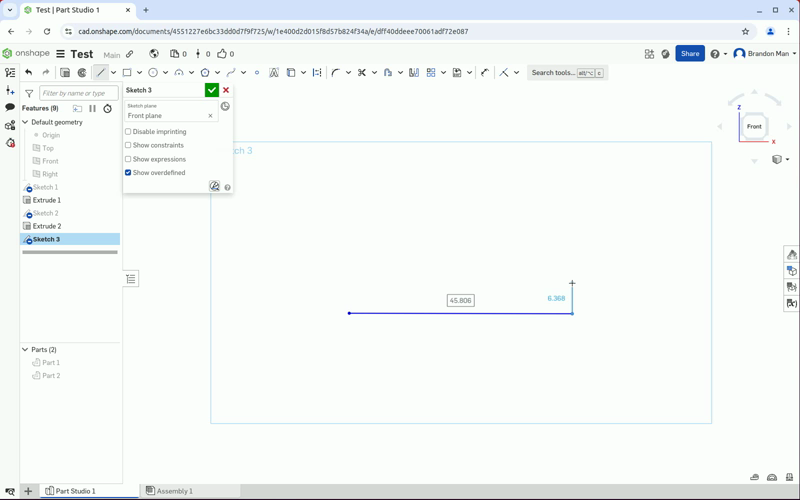
click(572, 282)
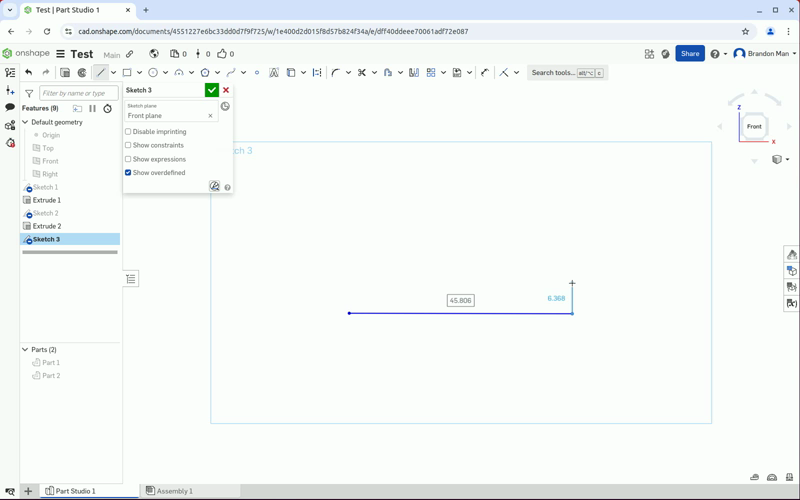
key_up(shift)
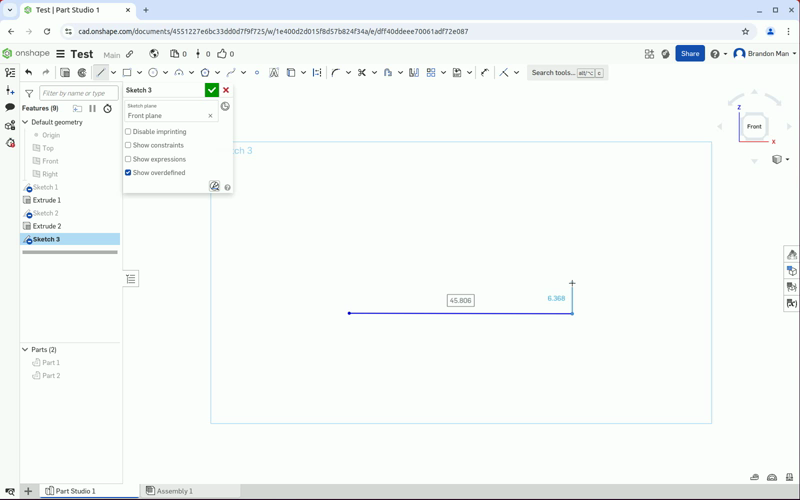
key_down(shift)
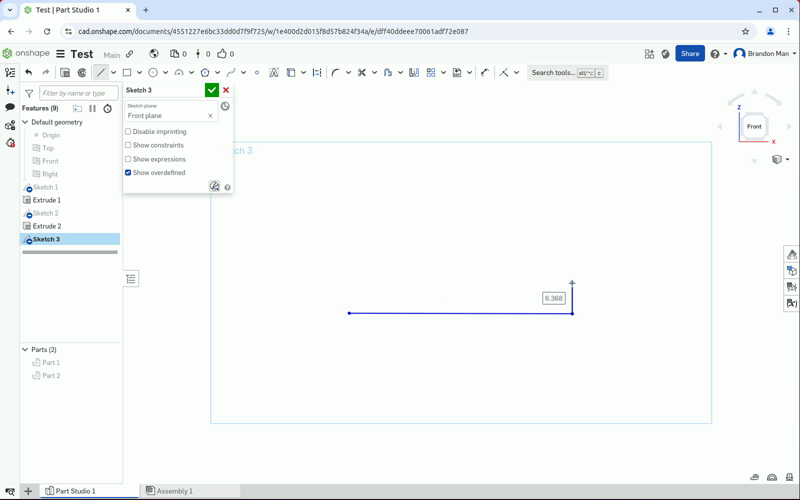
mouse_move(459, 282)
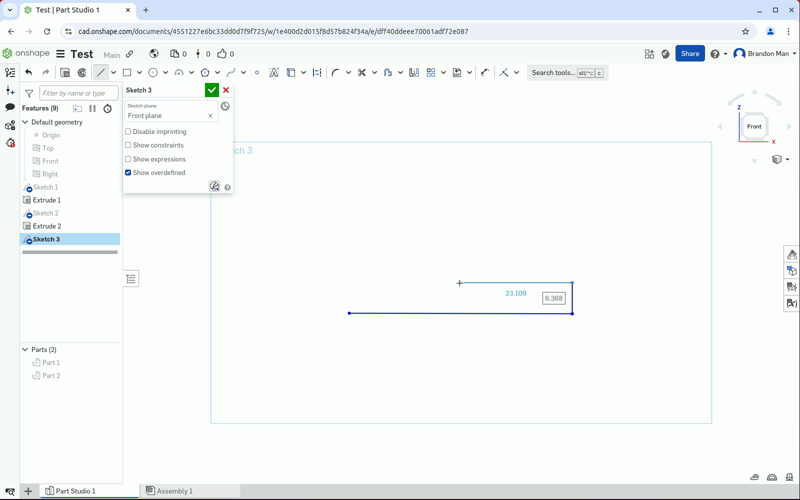
click(459, 282)
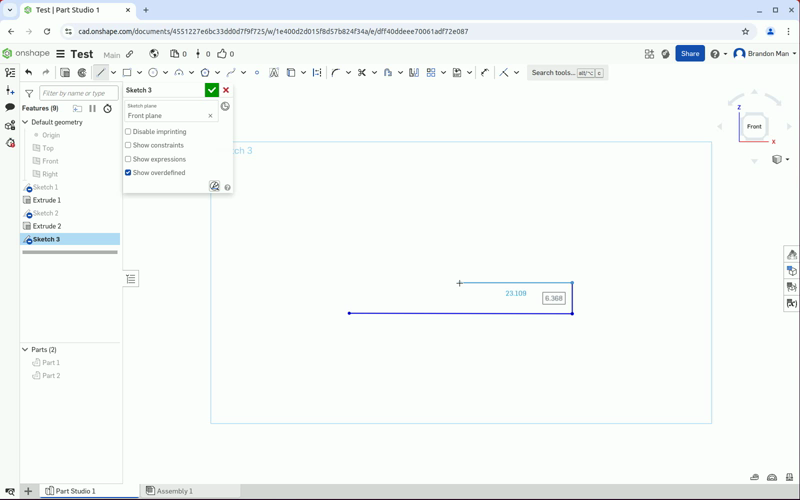
key_up(shift)
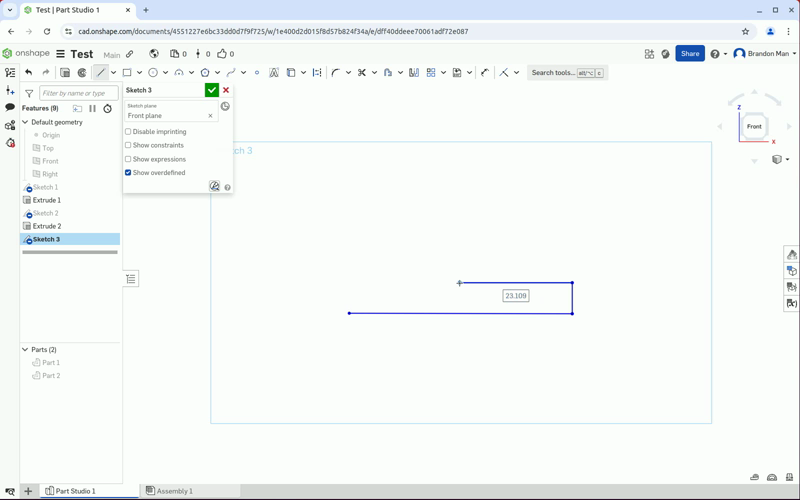
key_down(shift)
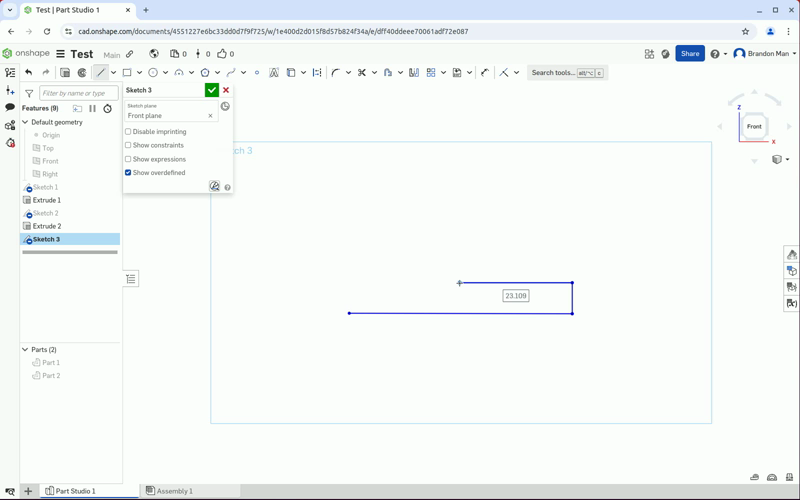
mouse_move(349, 282)
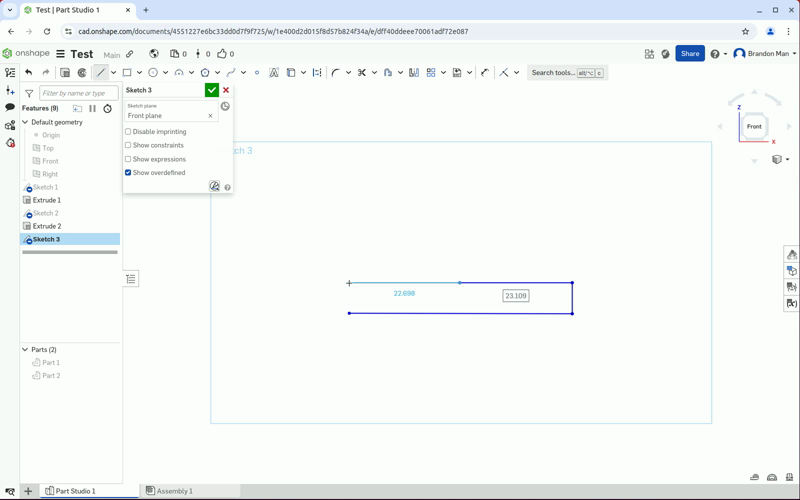
click(349, 282)
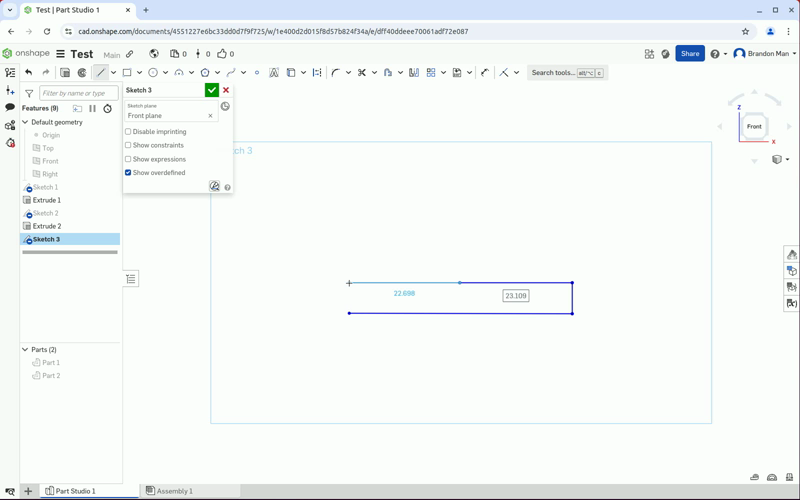
key_up(shift)
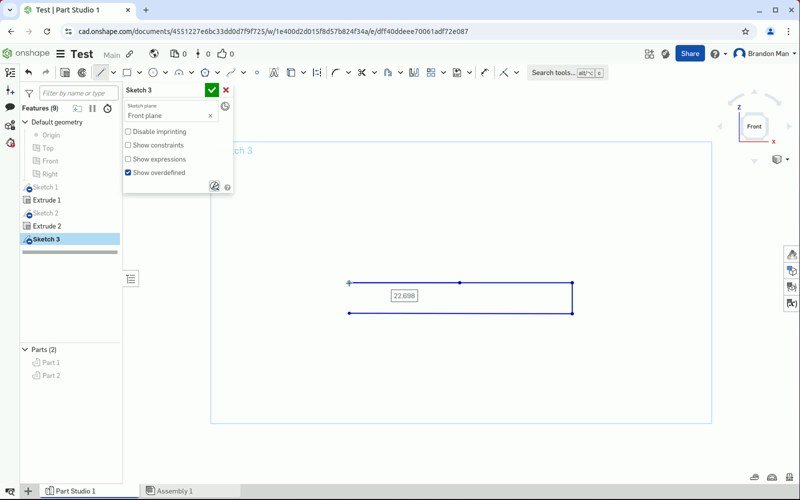
mouse_move(379, 282)
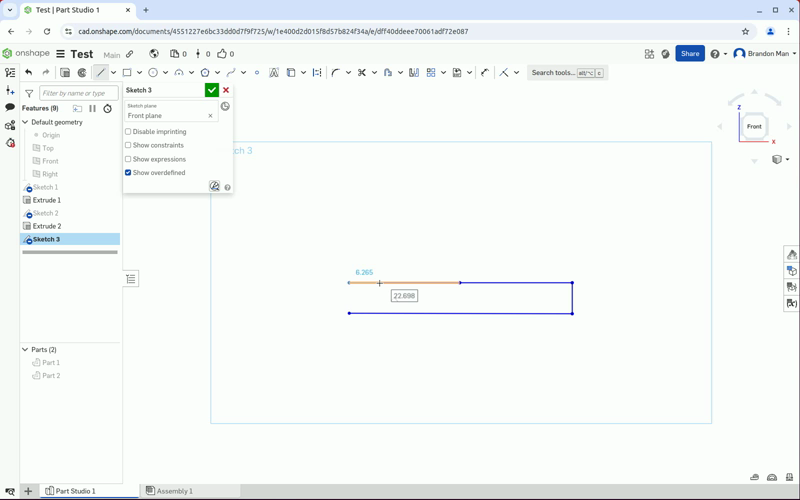
key_down(shift)
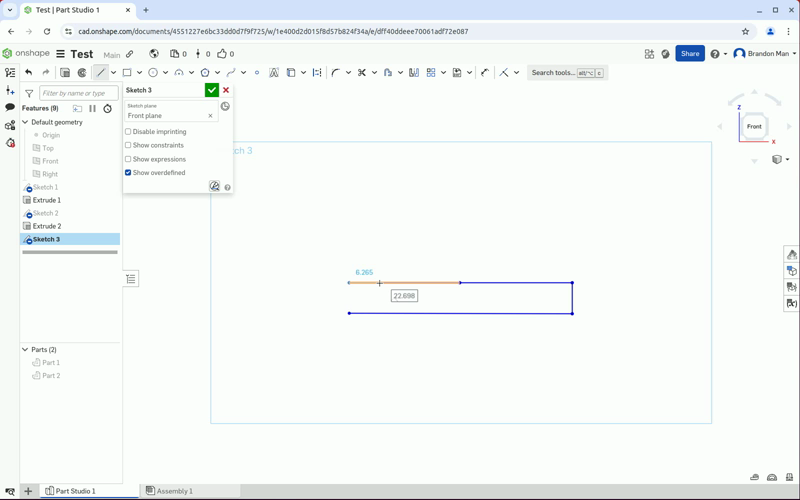
mouse_move(349, 313)
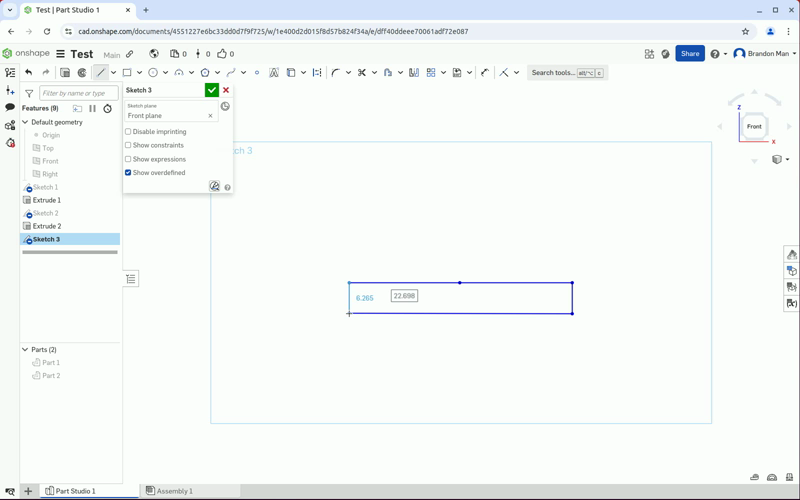
key_up(shift)
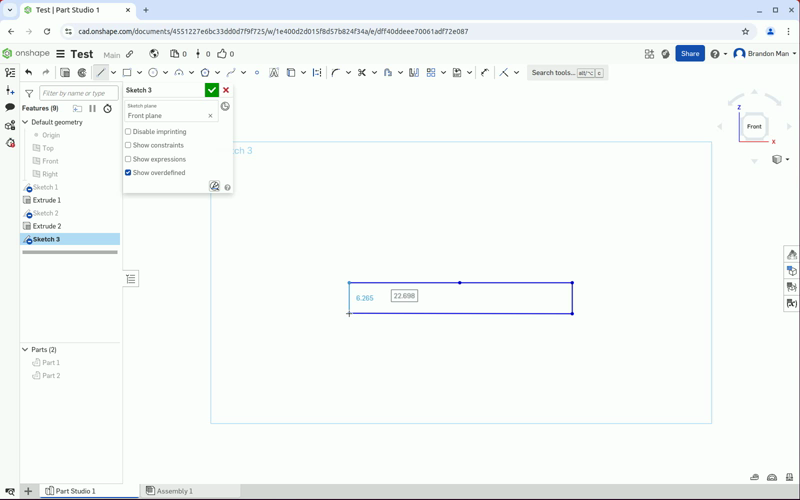
click(349, 313)
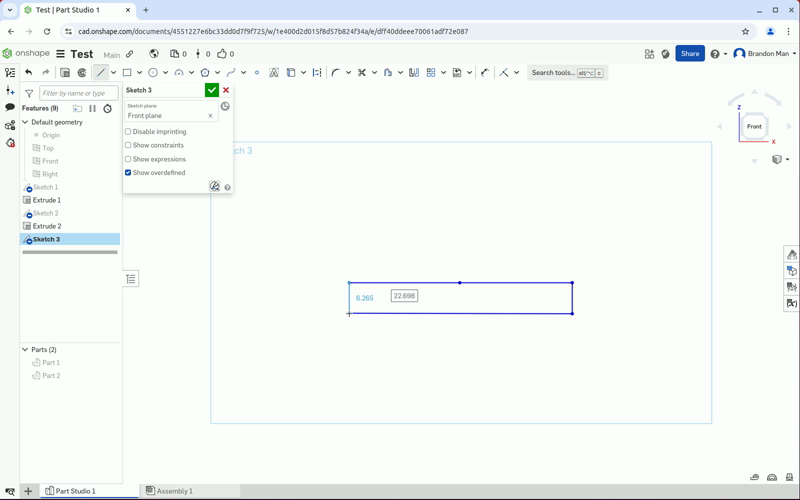
key(esc)
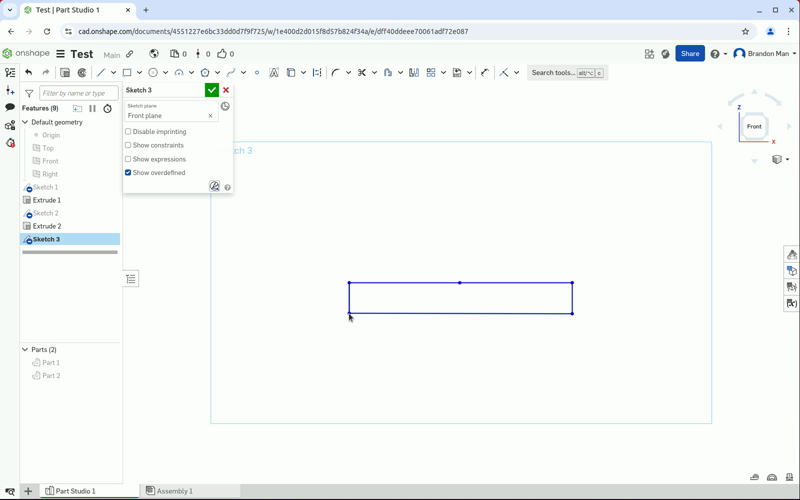
mouse_move(404, 297)
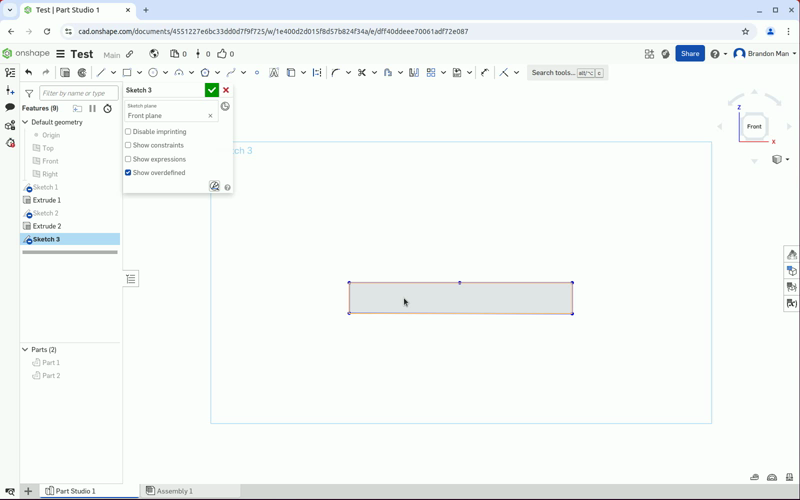
click(404, 297)
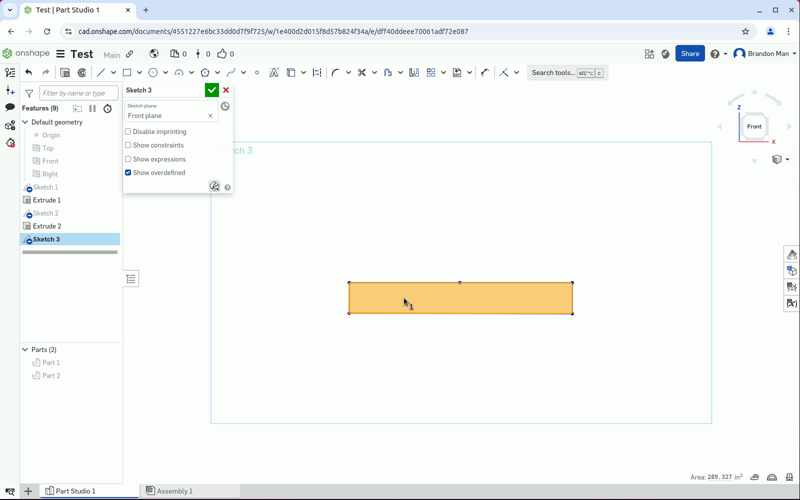
mouse_move(73, 352)
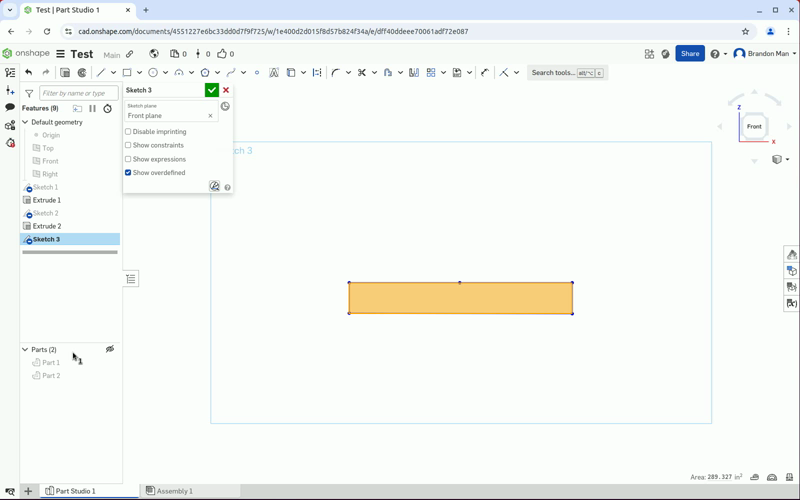
key(shift+y)
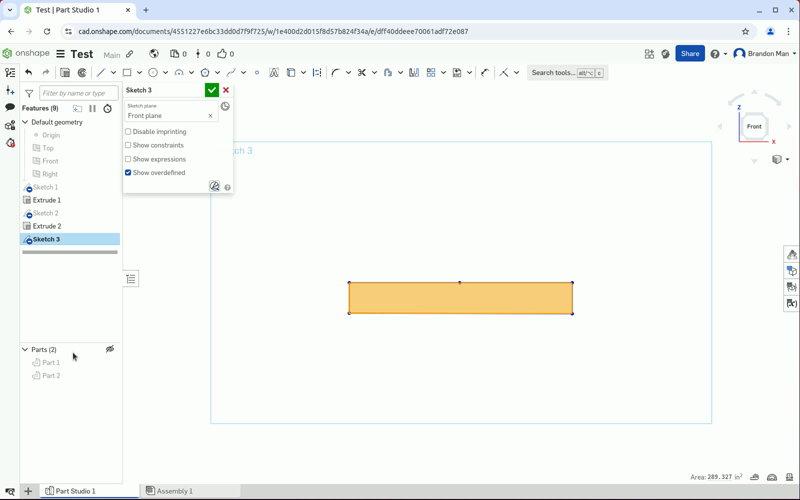
key(shift+e)
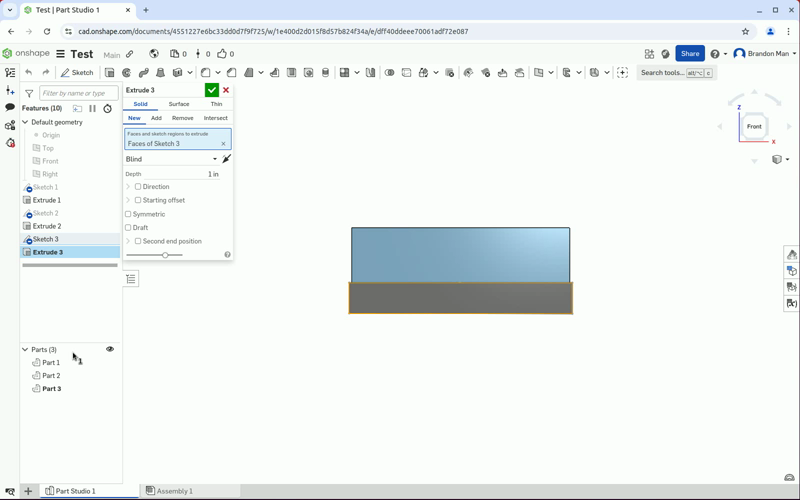
mouse_move(143, 106)
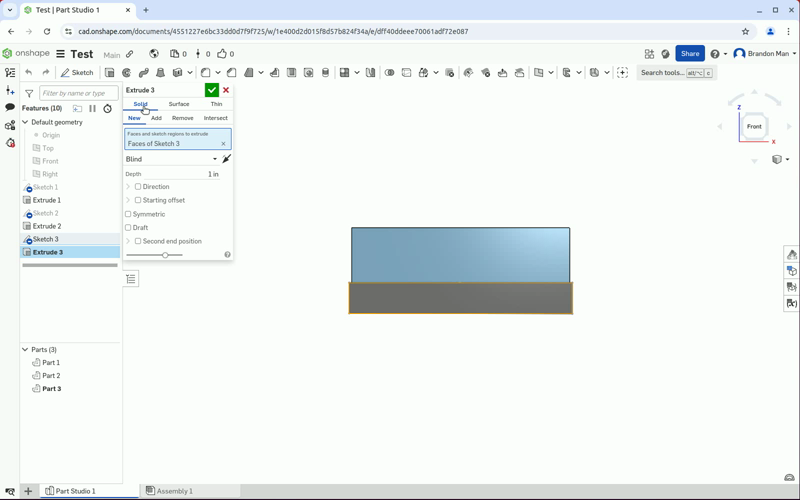
click(143, 106)
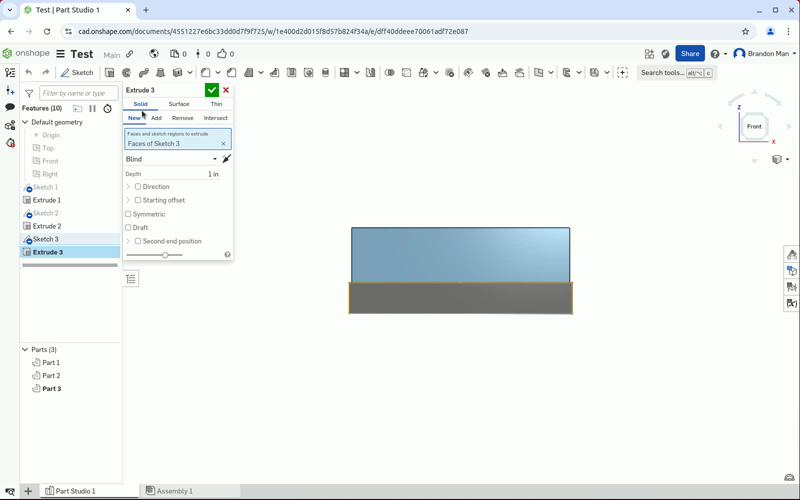
mouse_move(137, 120)
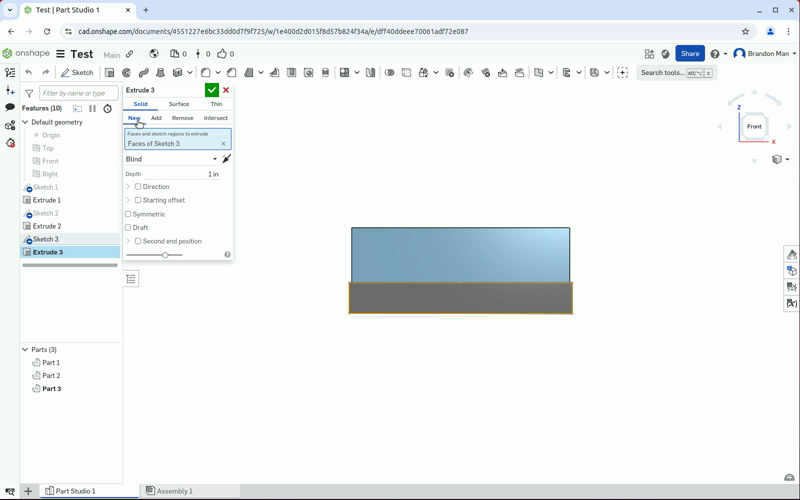
click(137, 120)
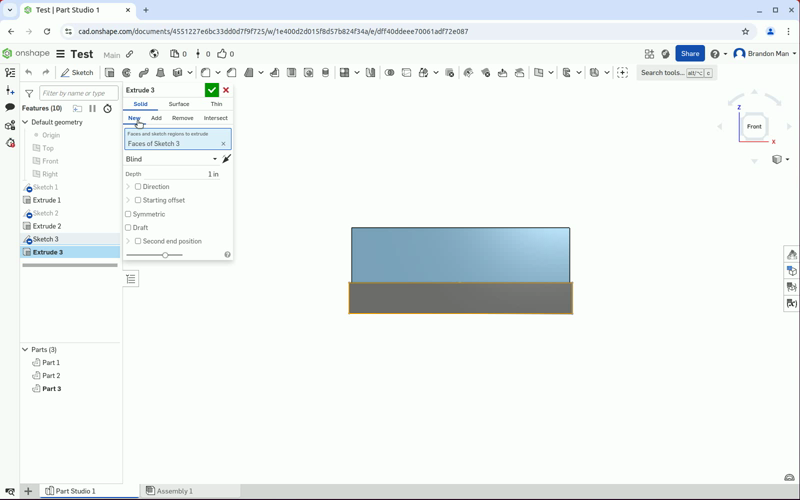
key(tab, 4)
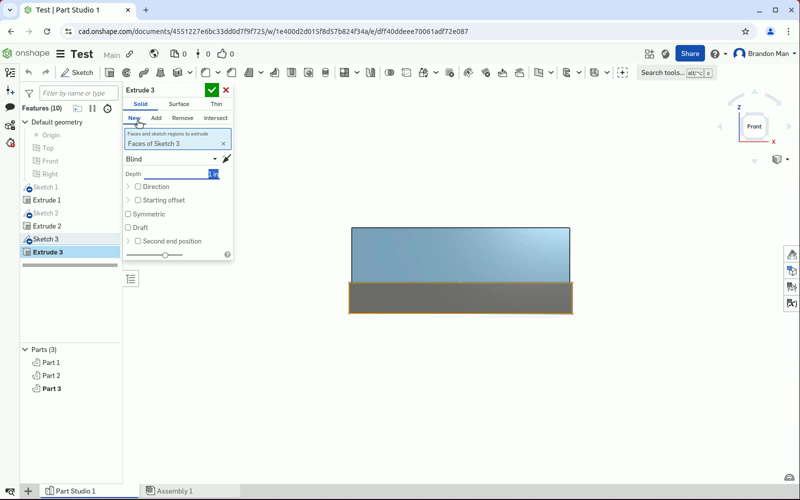
text(22.386)
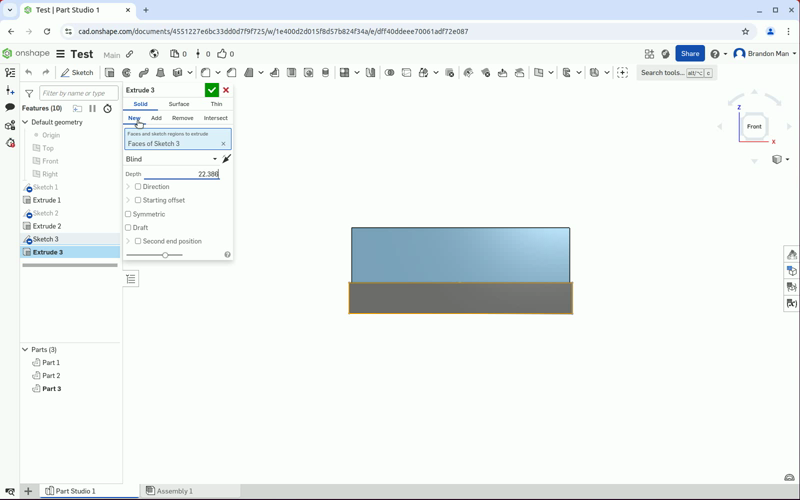
key(enter)
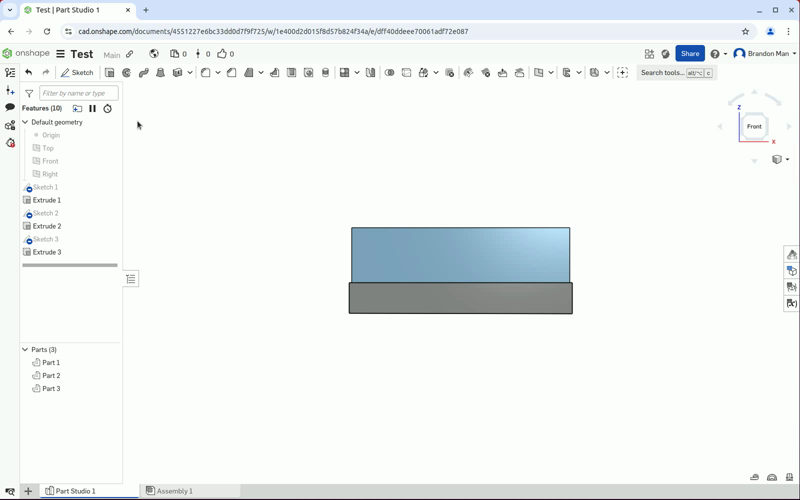
key(shift+h)
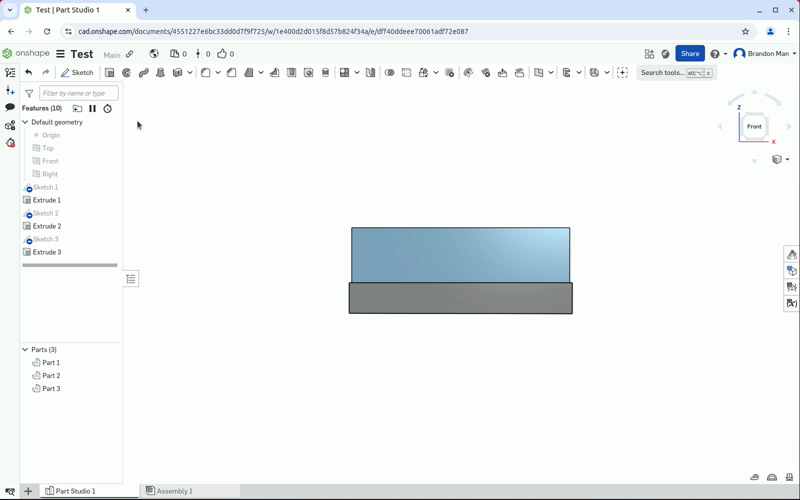
key(shift+h)
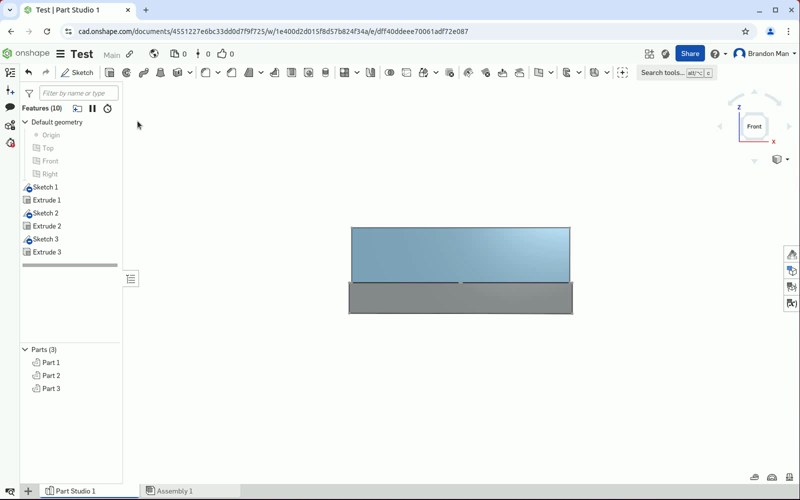
key(shift+7)
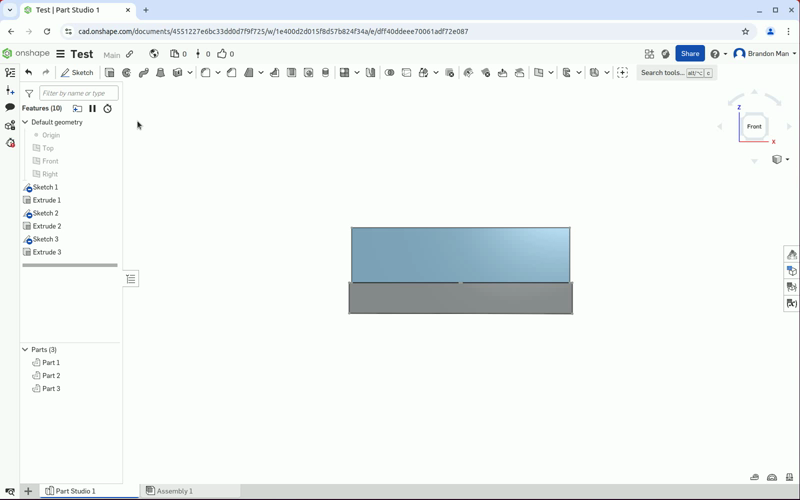
key(left, 2)
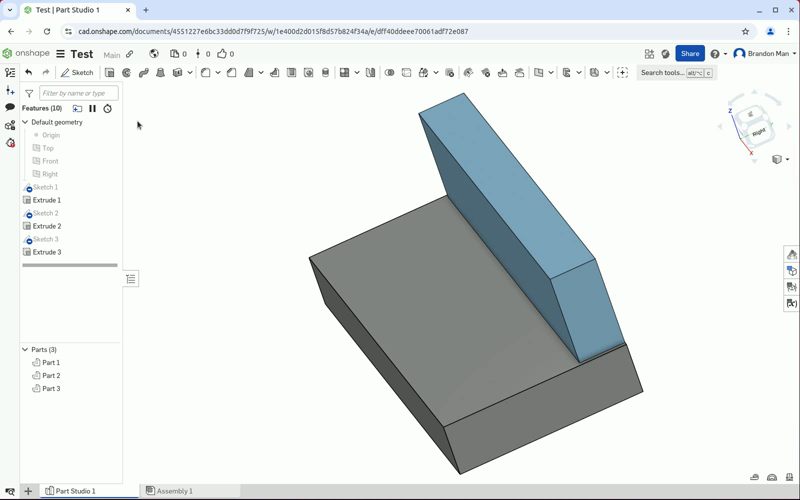
key(down, 2)
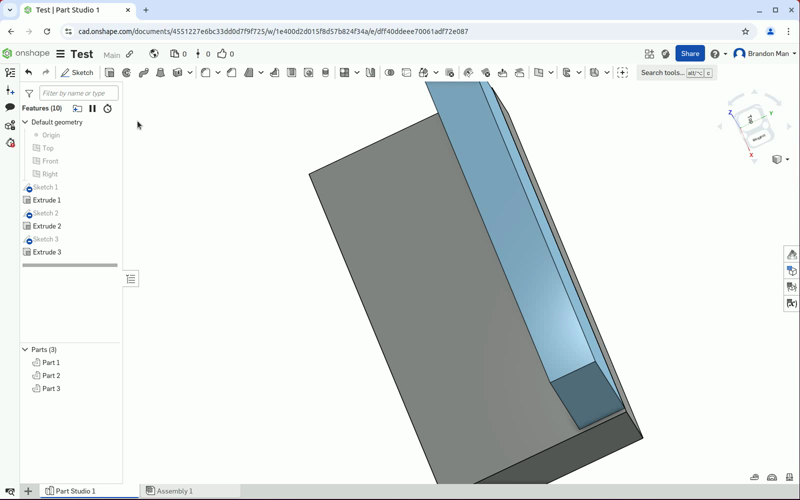
key(up, 2)
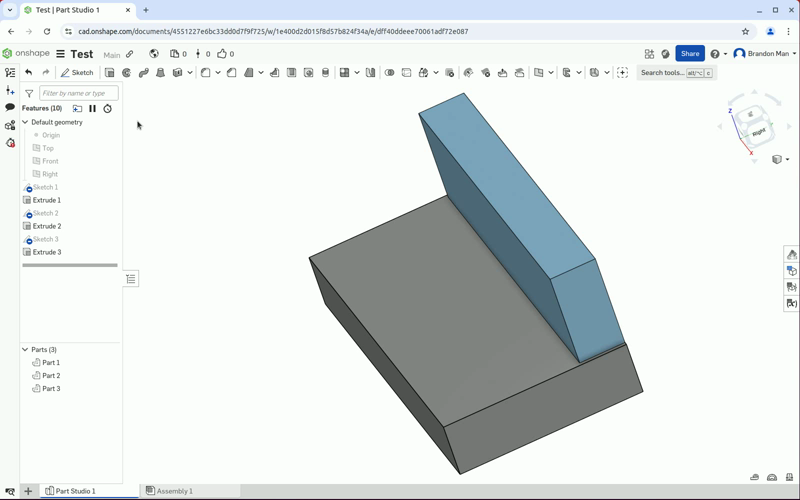
key(right, 2)
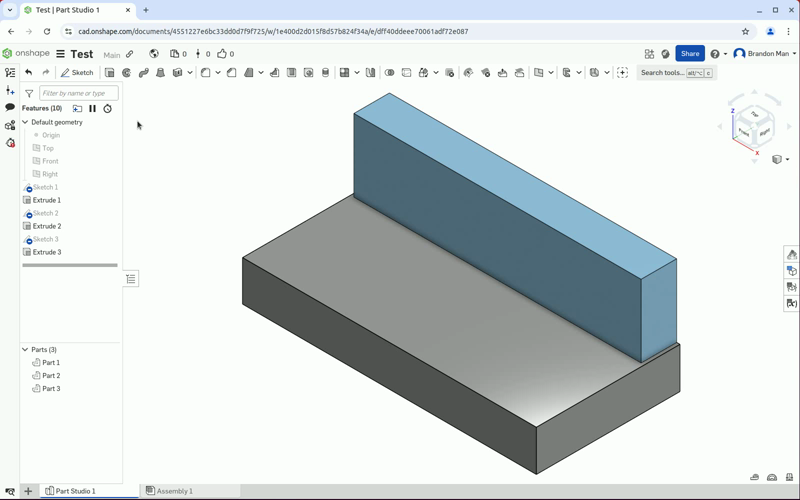
mouse_move(73, 189)
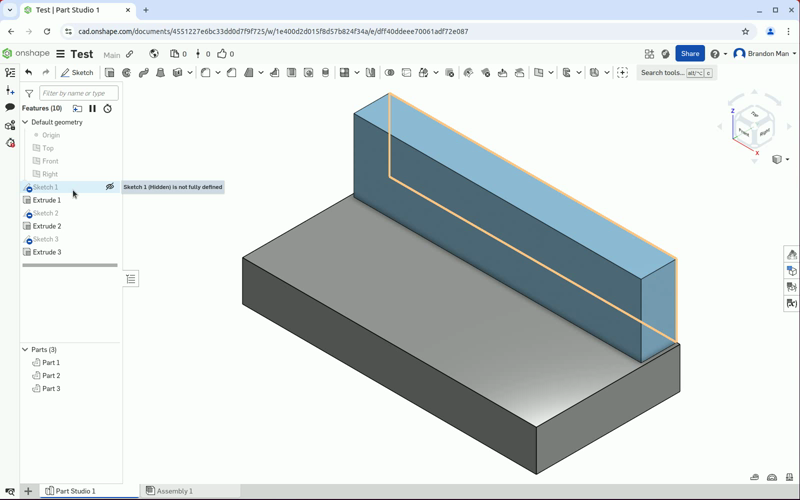
click(73, 189)